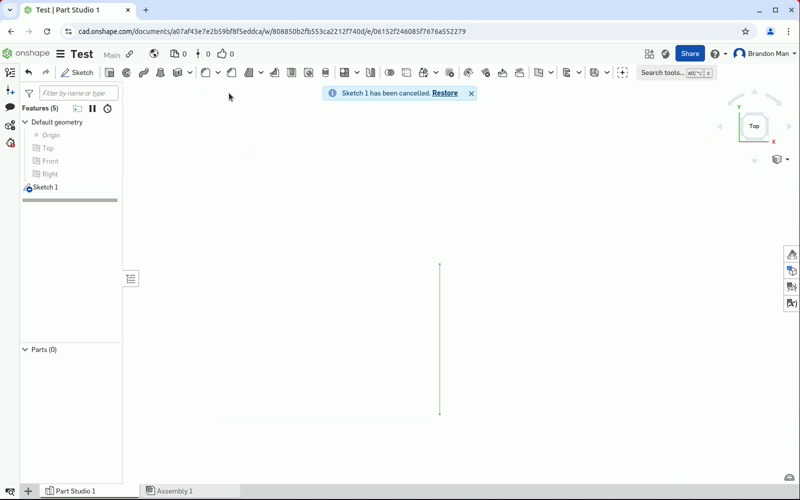
key(shift+h)
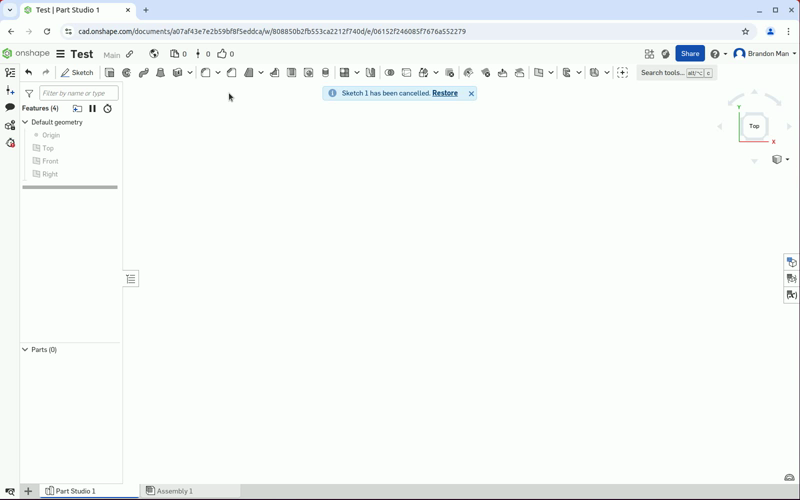
mouse_move(73, 352)
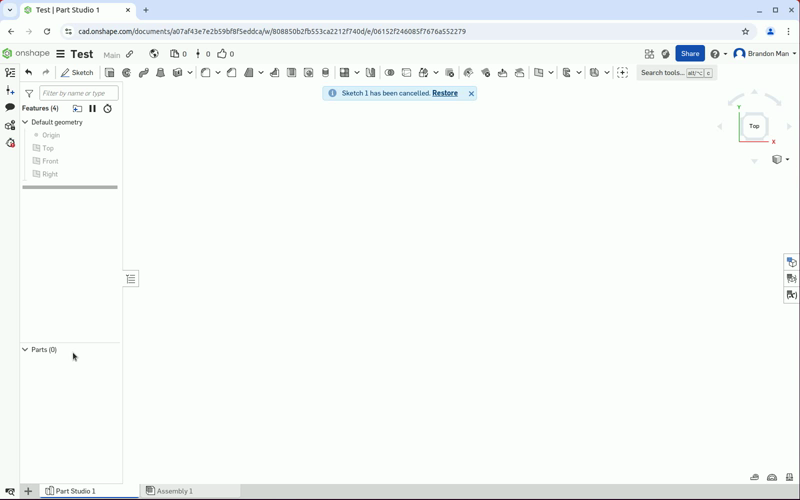
key(y)
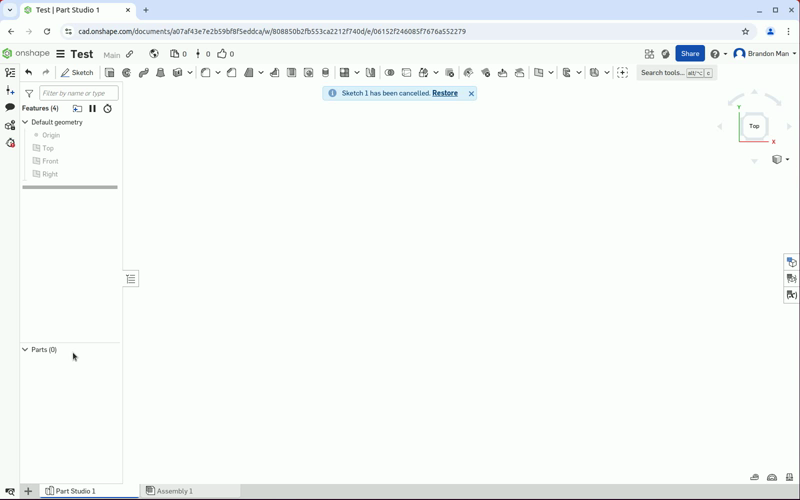
key(shift+p)
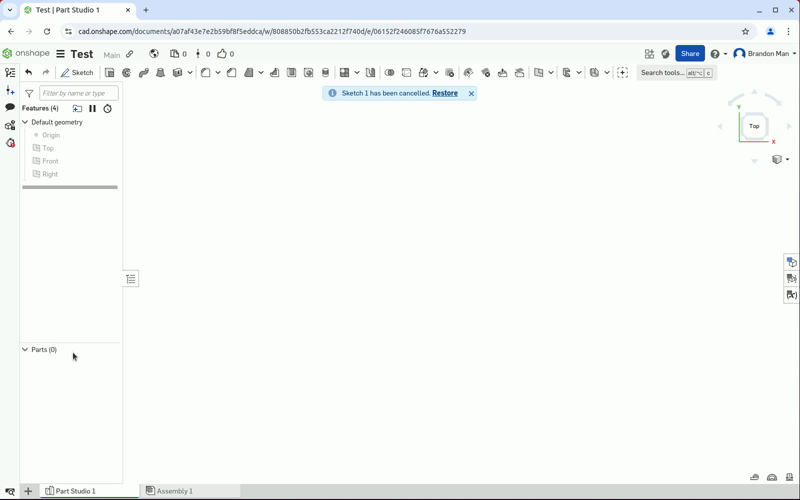
key(space)
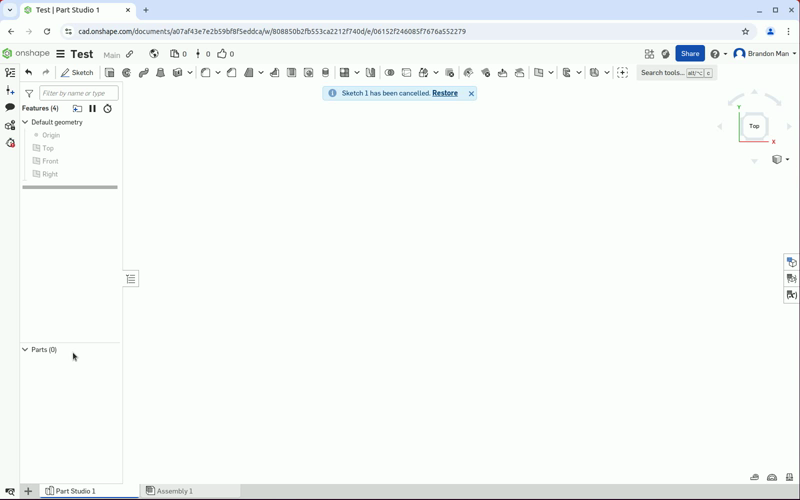
key_down(shift)
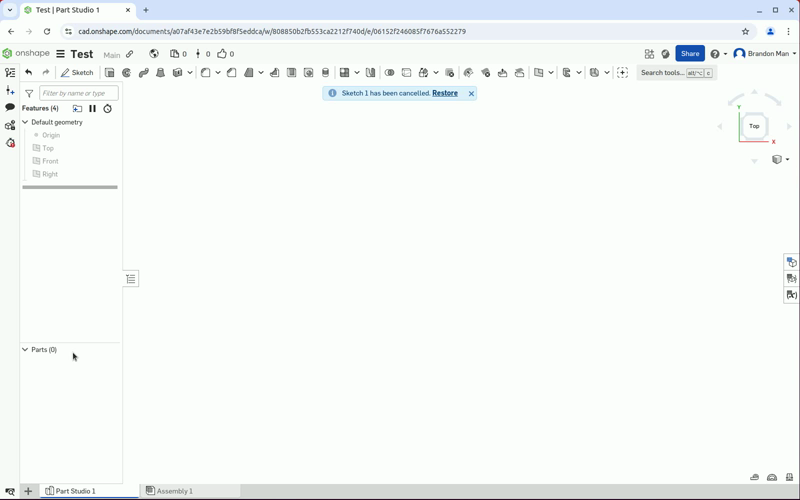
key(up)
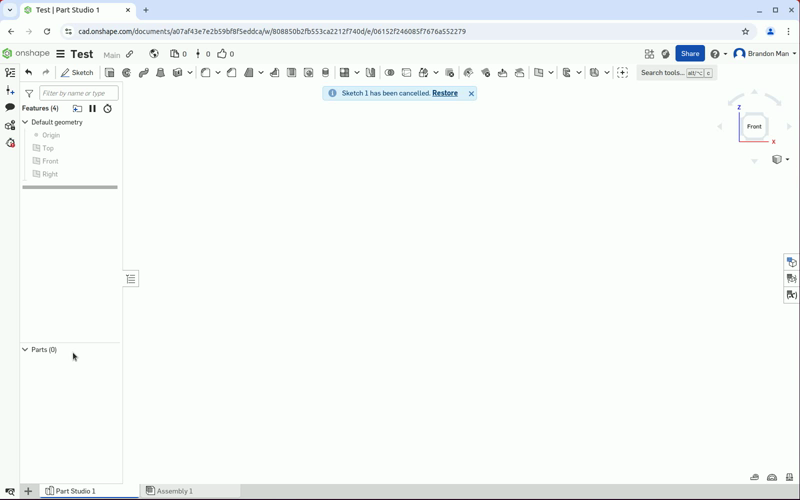
key_up(shift)
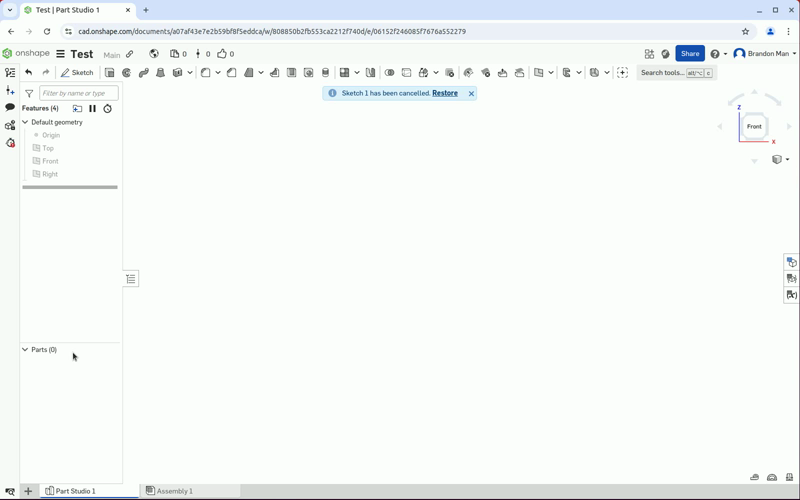
mouse_move(73, 352)
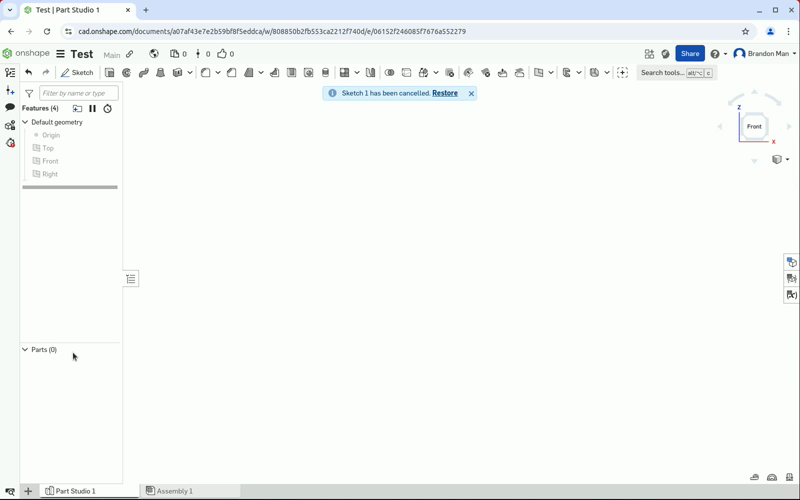
key(shift+y)
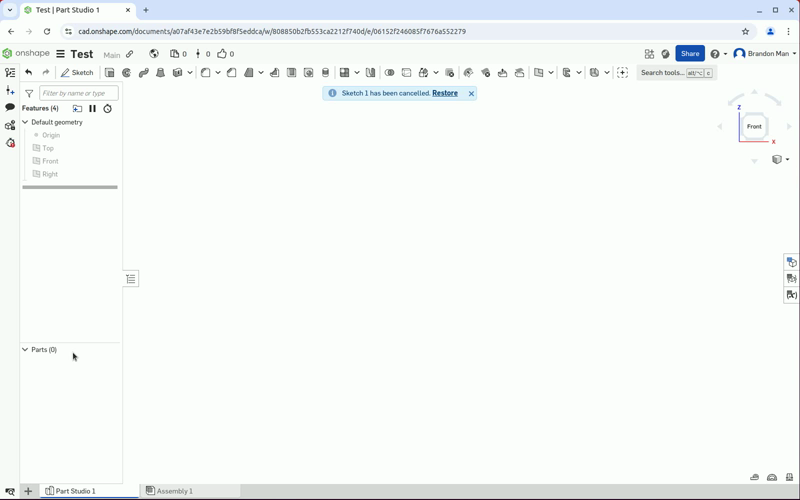
key(shift+s)
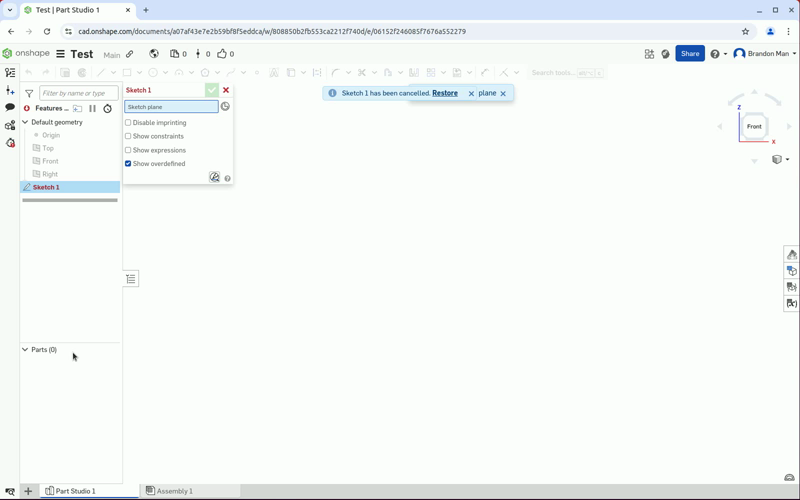
mouse_move(73, 163)
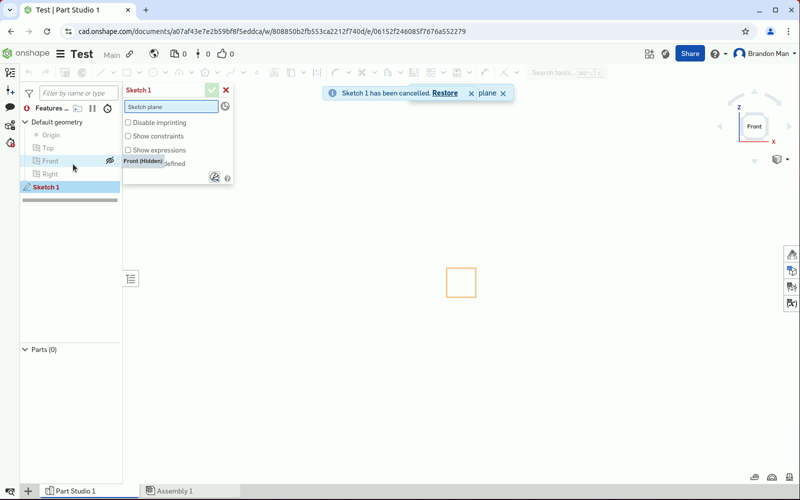
click(73, 163)
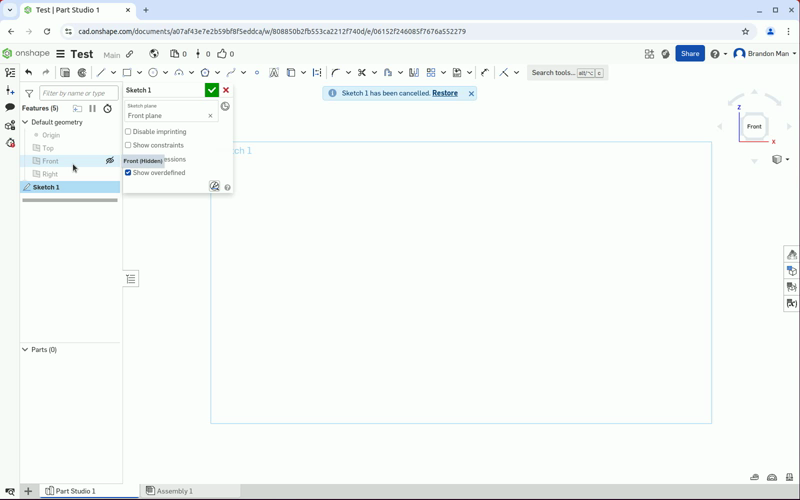
mouse_move(73, 352)
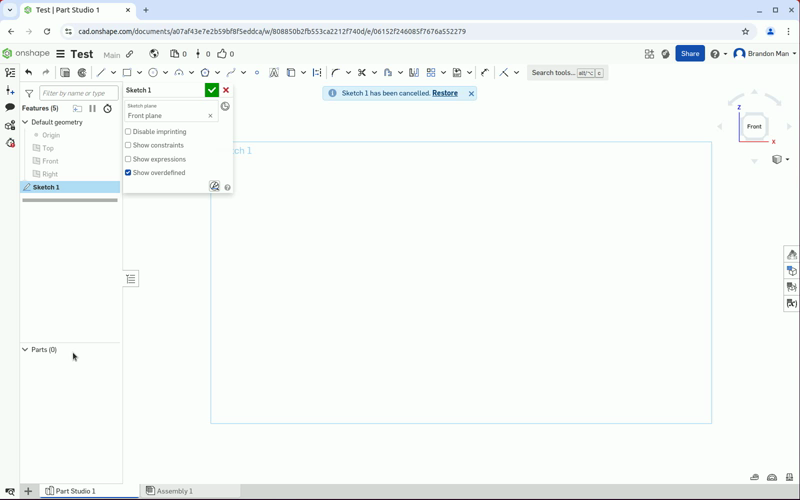
key(y)
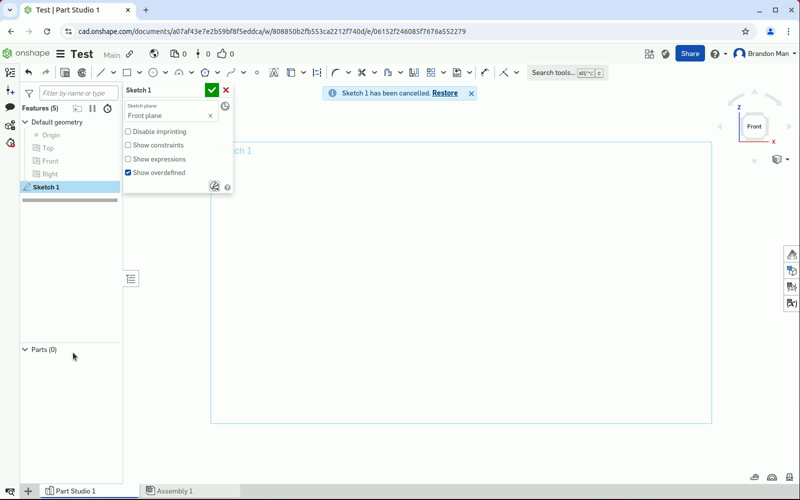
key(l)
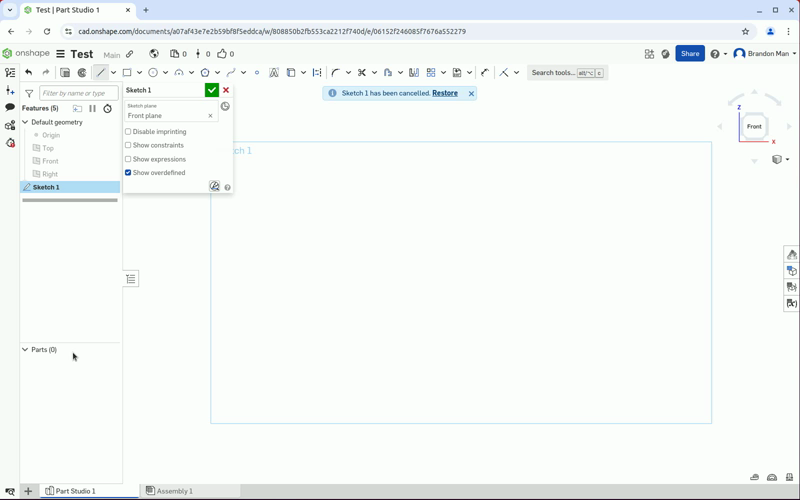
key_down(shift)
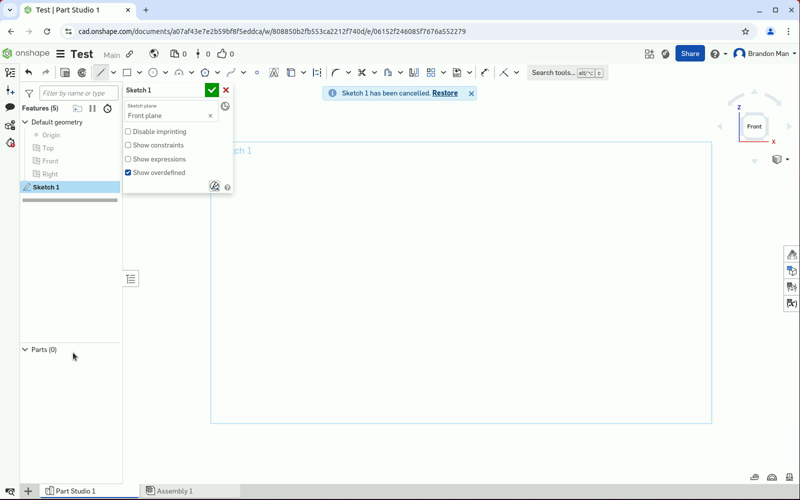
mouse_move(460, 348)
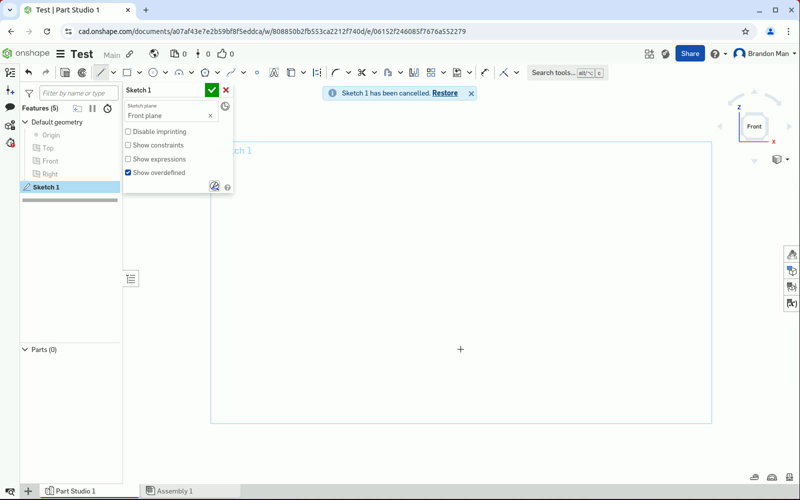
click(460, 348)
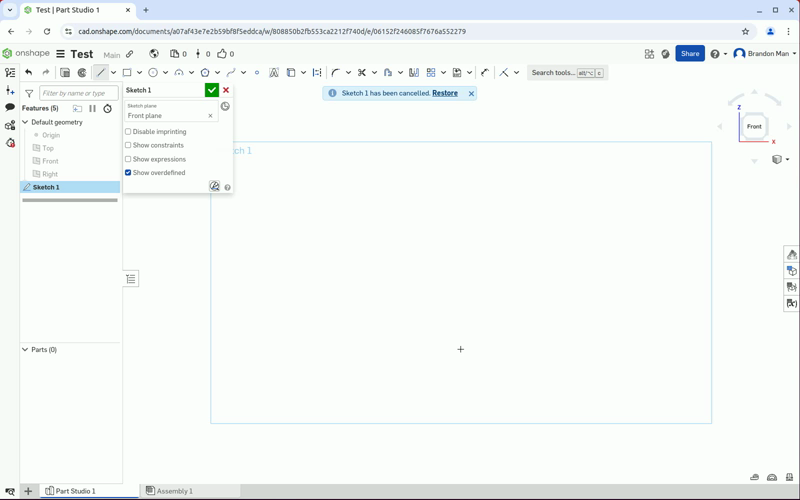
key_up(shift)
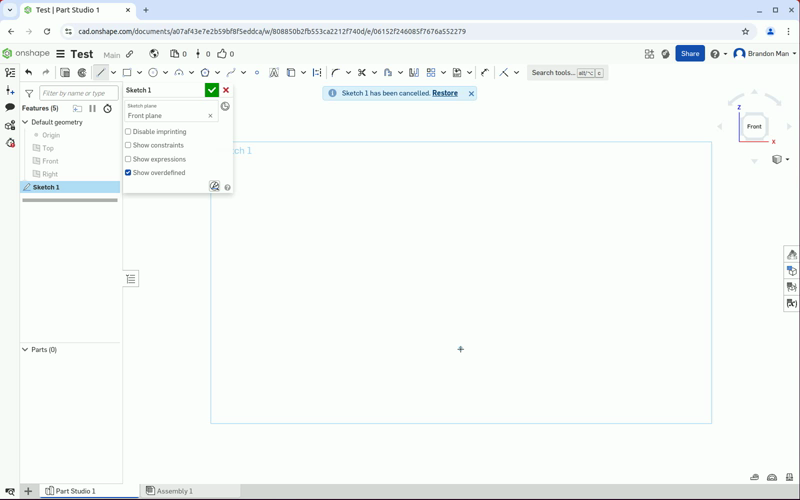
key_down(shift)
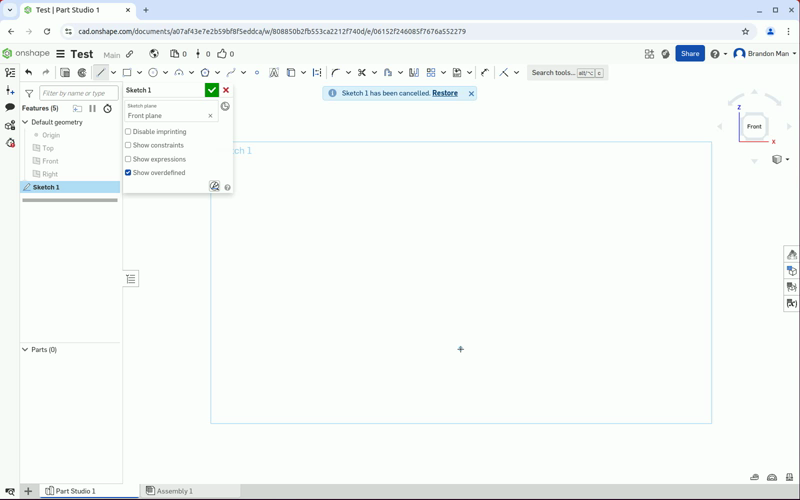
mouse_move(573, 348)
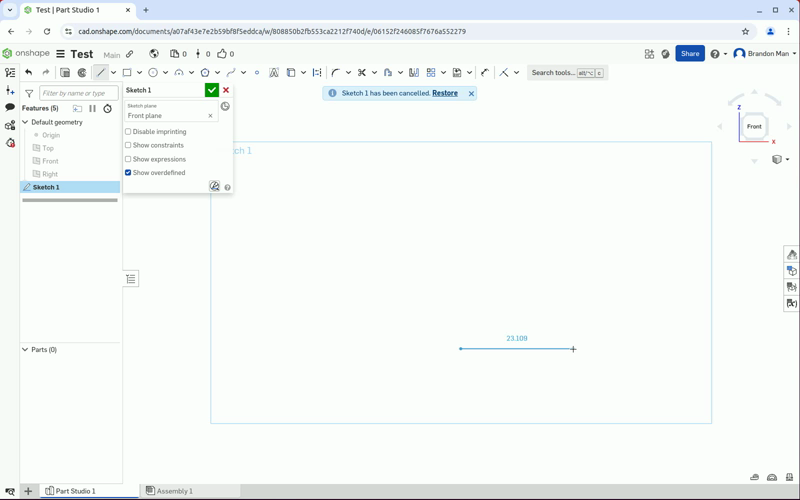
click(573, 348)
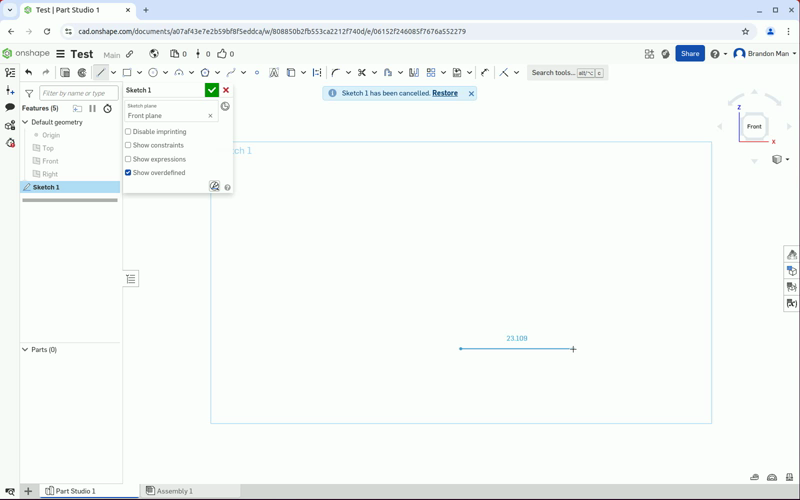
key_up(shift)
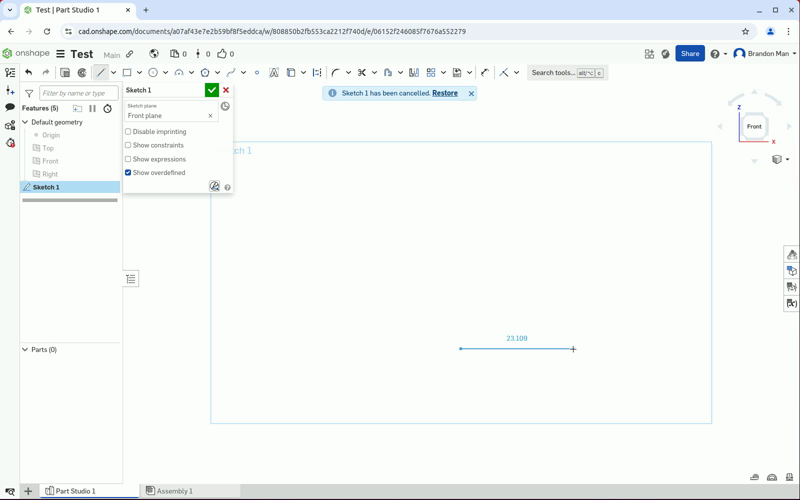
key_down(shift)
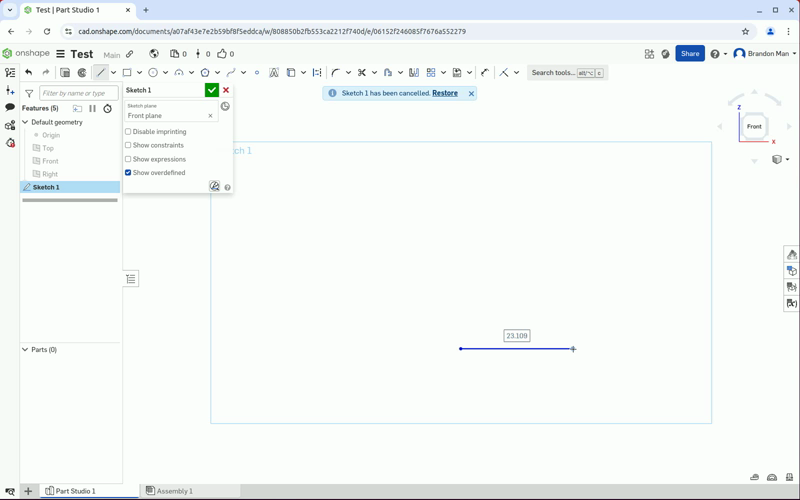
mouse_move(573, 283)
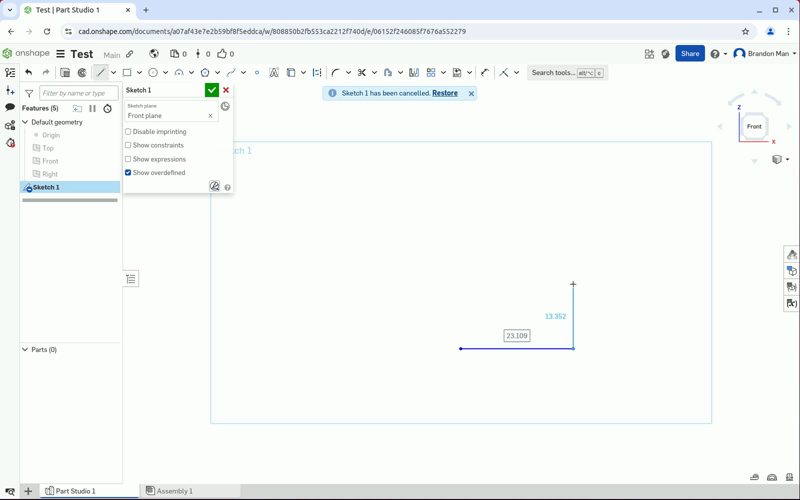
click(573, 283)
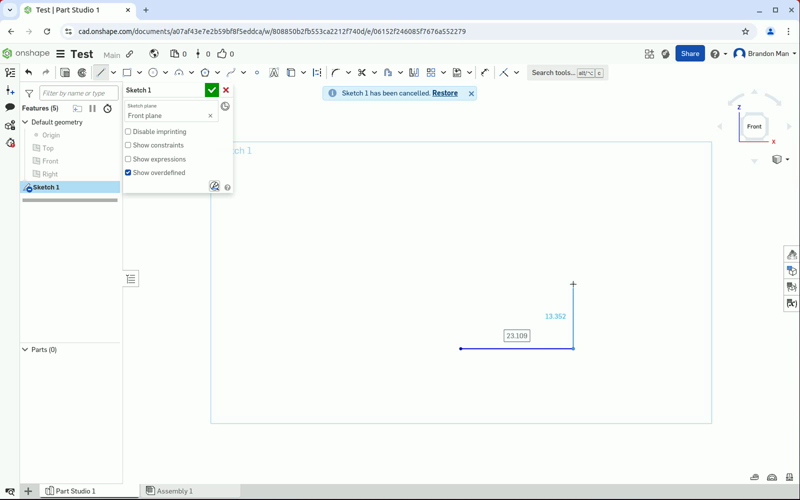
key_up(shift)
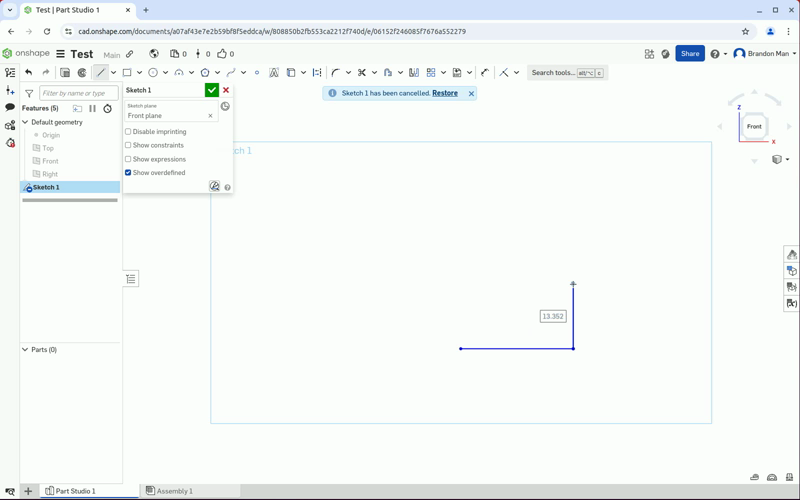
key_down(shift)
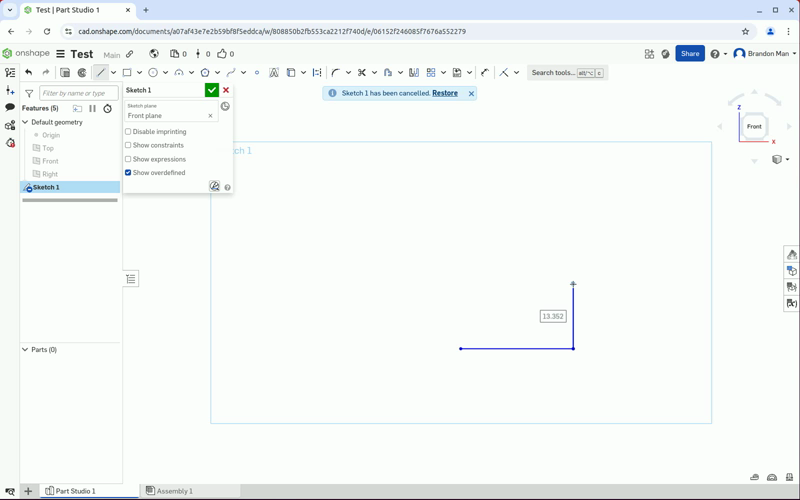
mouse_move(460, 283)
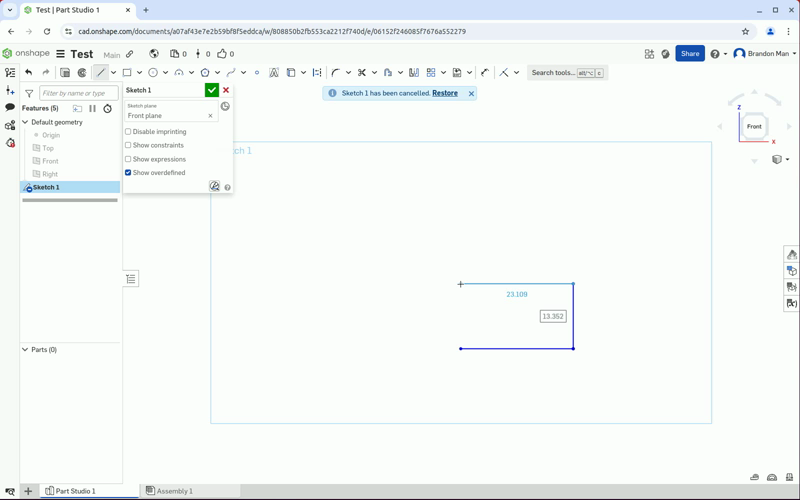
click(460, 283)
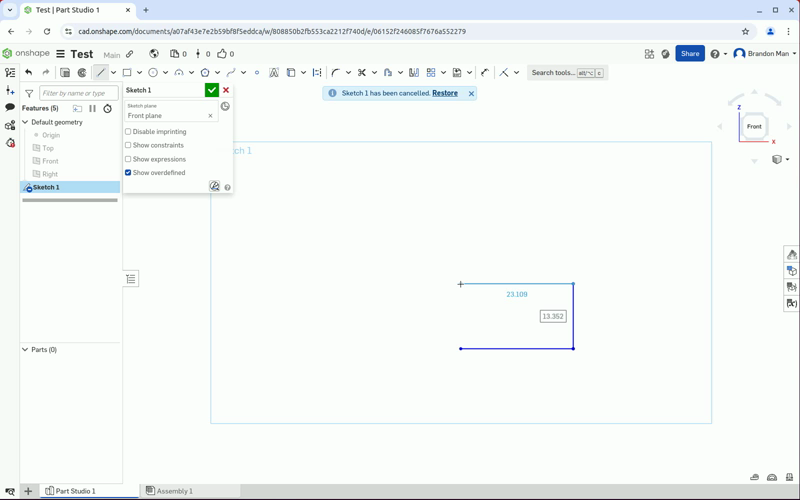
key_up(shift)
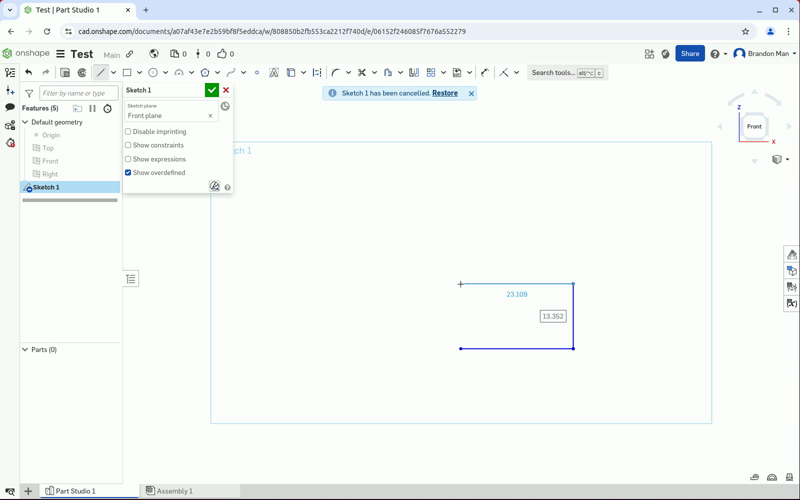
key_down(shift)
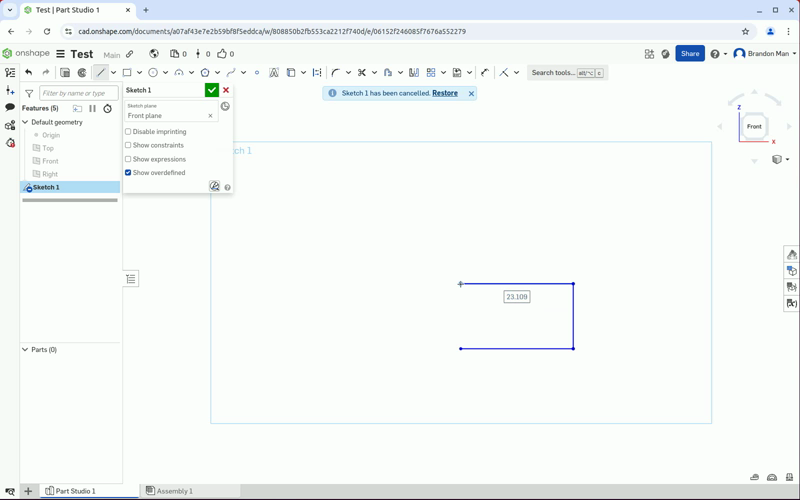
mouse_move(460, 348)
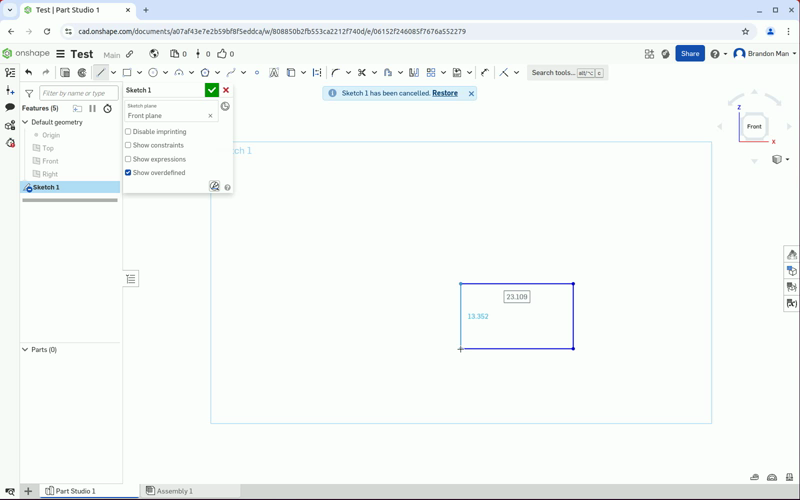
key_up(shift)
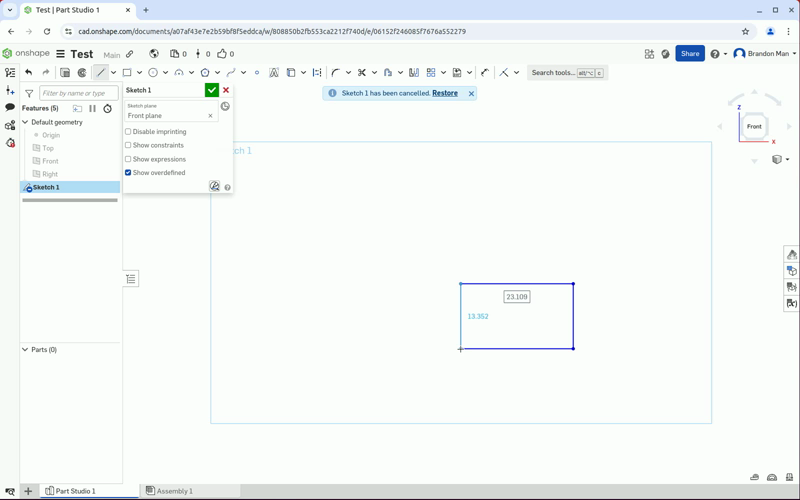
click(460, 348)
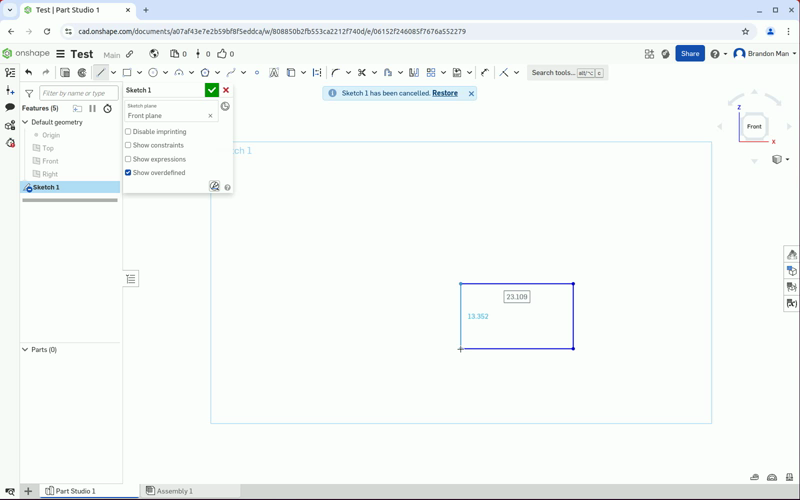
key(esc)
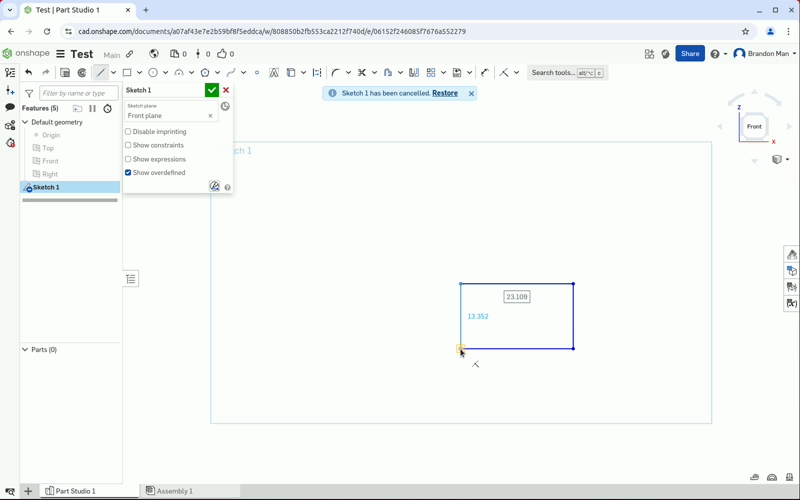
mouse_move(465, 317)
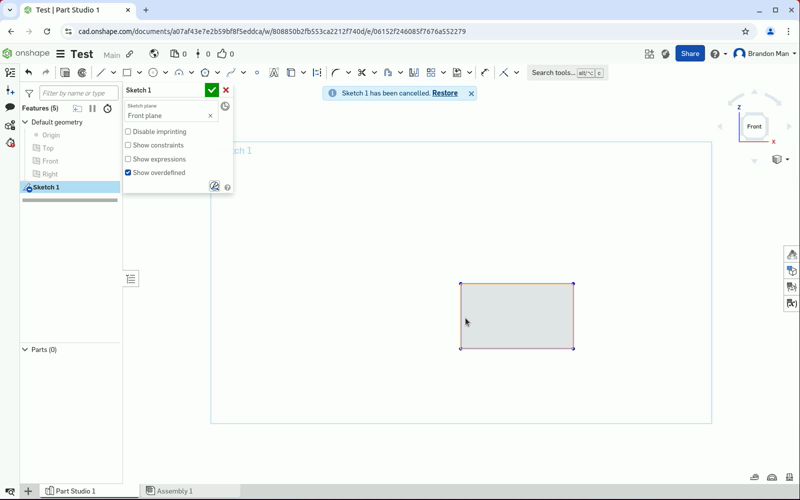
click(465, 317)
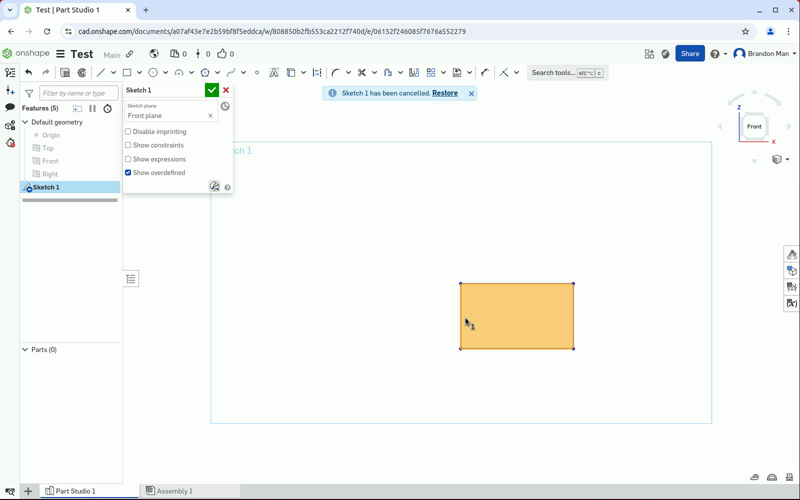
mouse_move(73, 352)
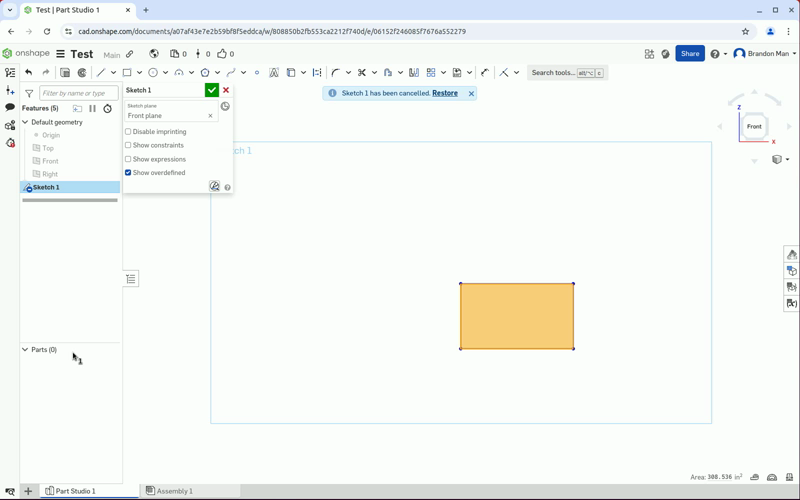
key(shift+y)
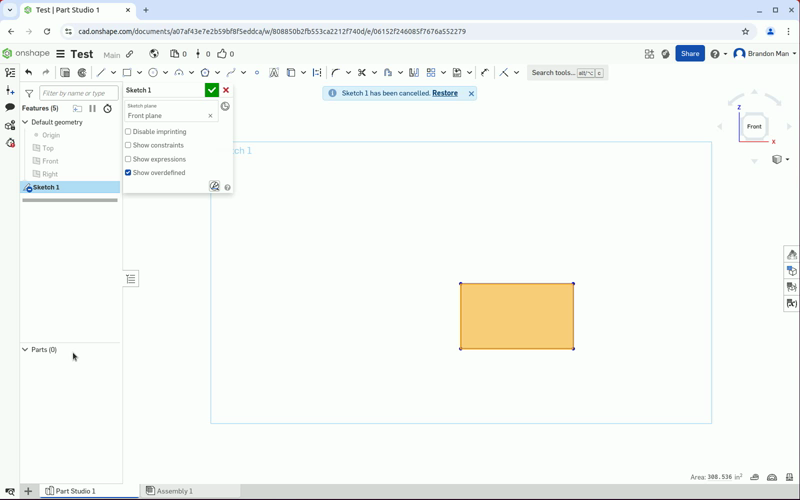
key(shift+e)
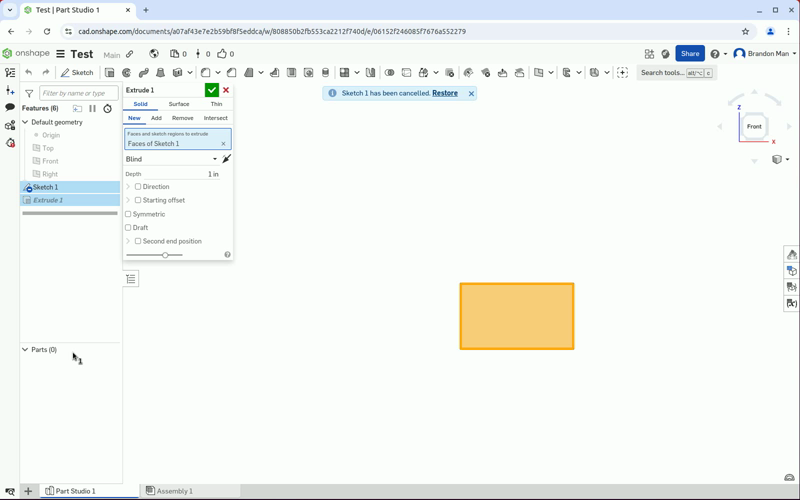
mouse_move(143, 106)
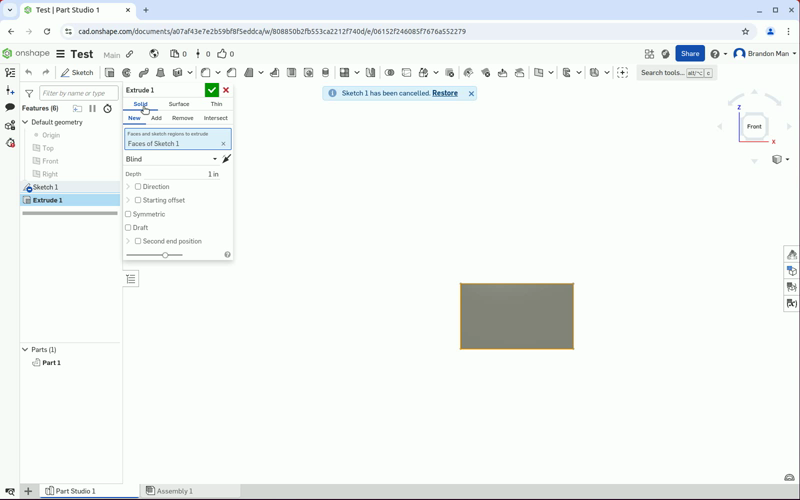
click(143, 106)
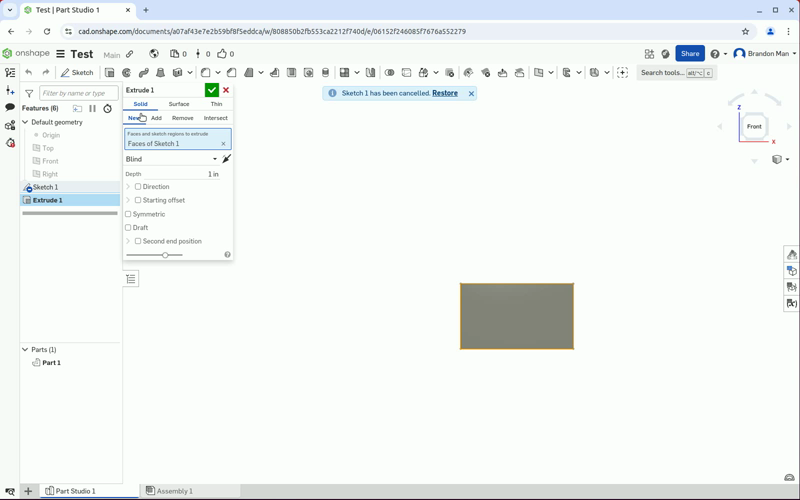
mouse_move(137, 120)
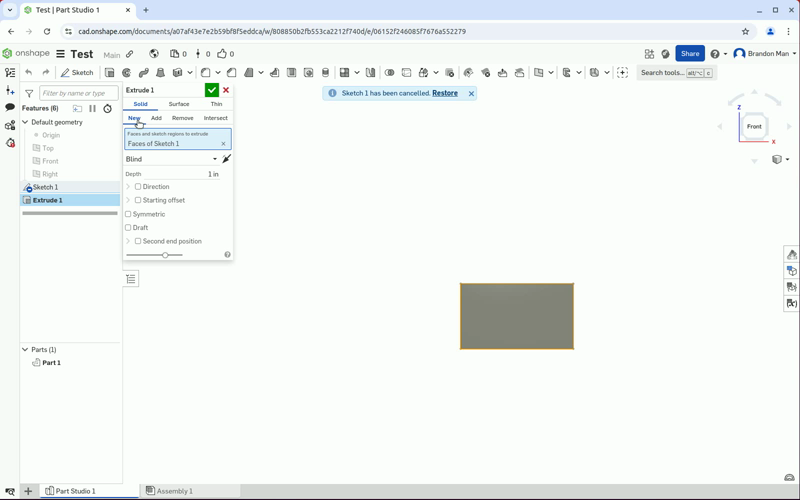
click(137, 120)
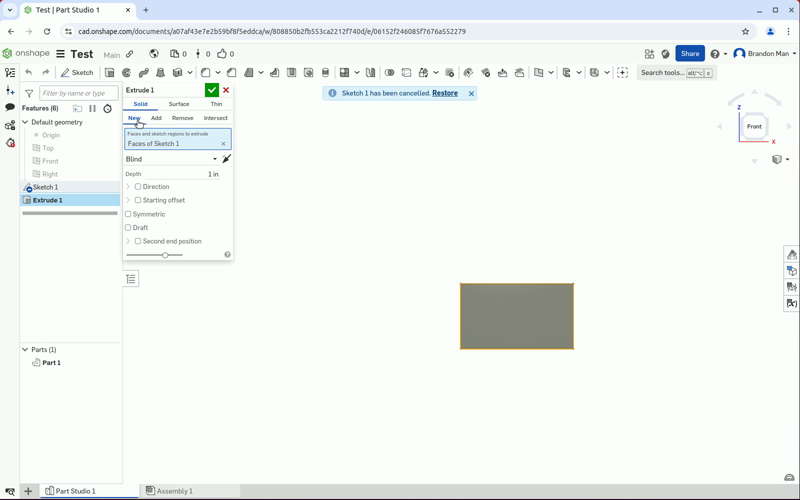
key(tab, 4)
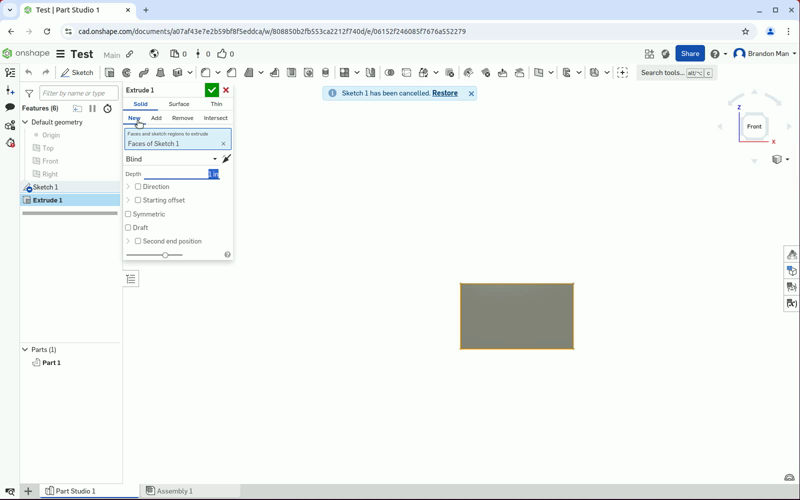
text(16.85)
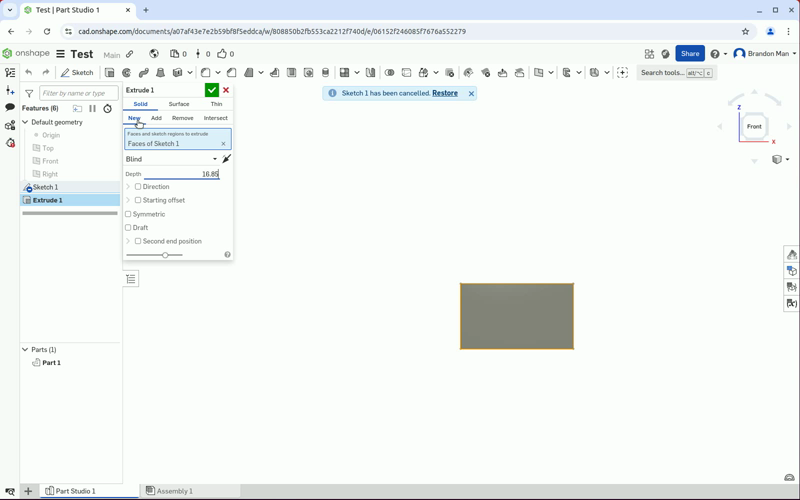
key(enter)
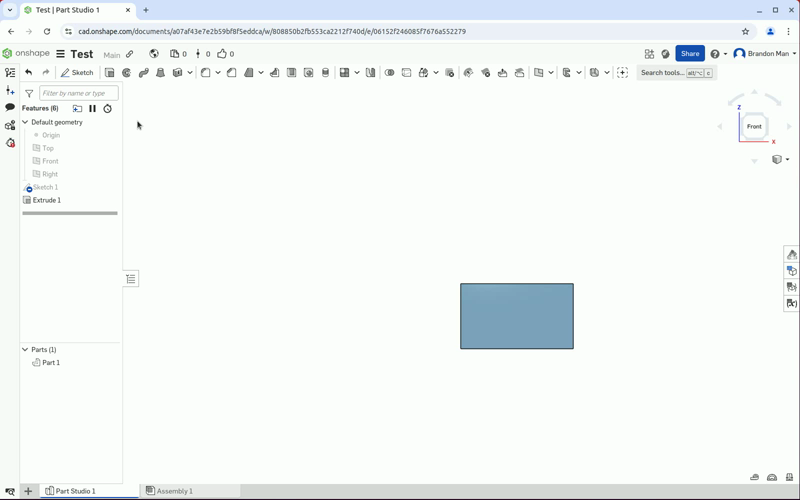
key(shift+h)
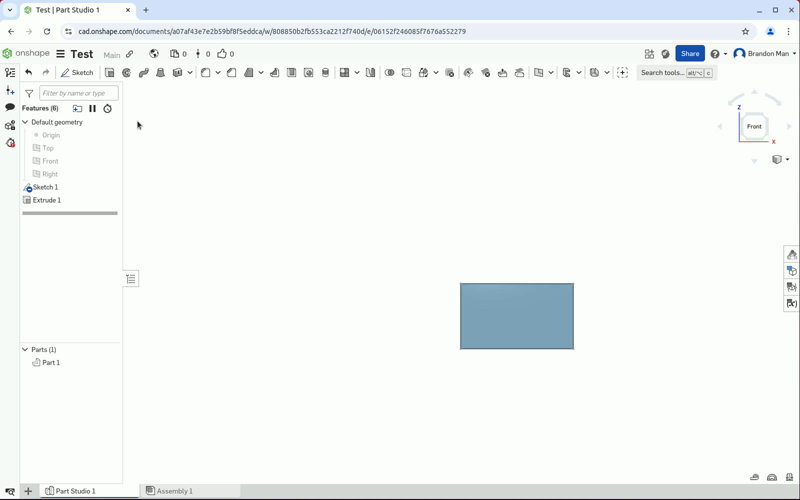
key(shift+h)
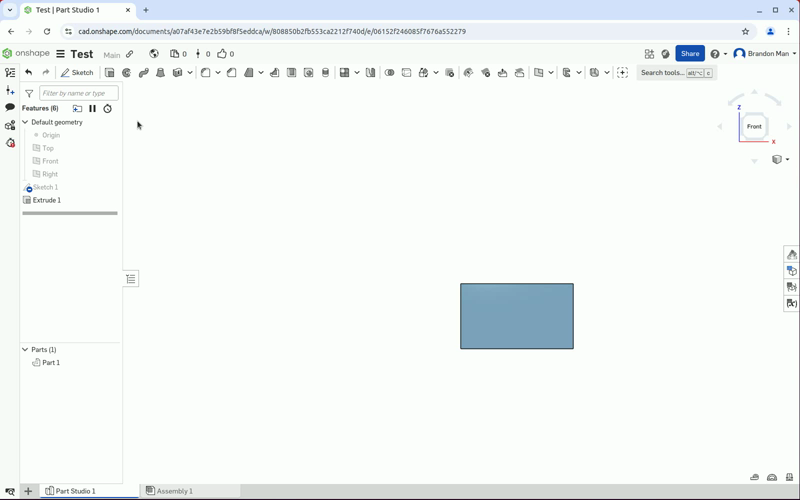
mouse_move(73, 189)
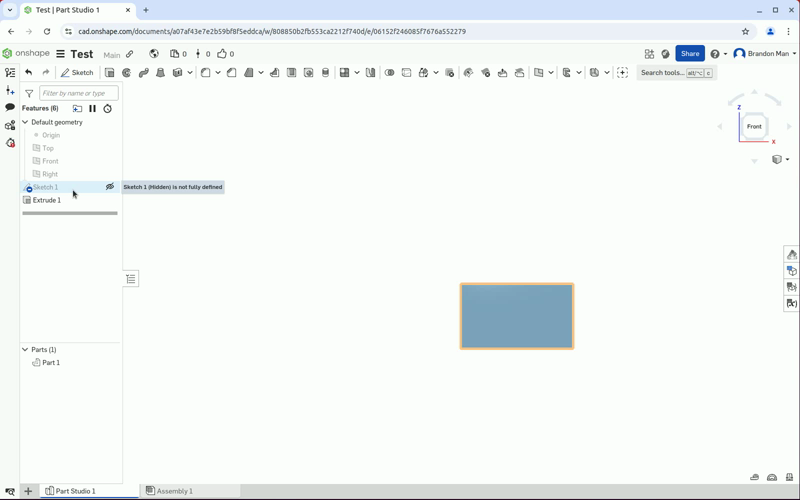
click(73, 189)
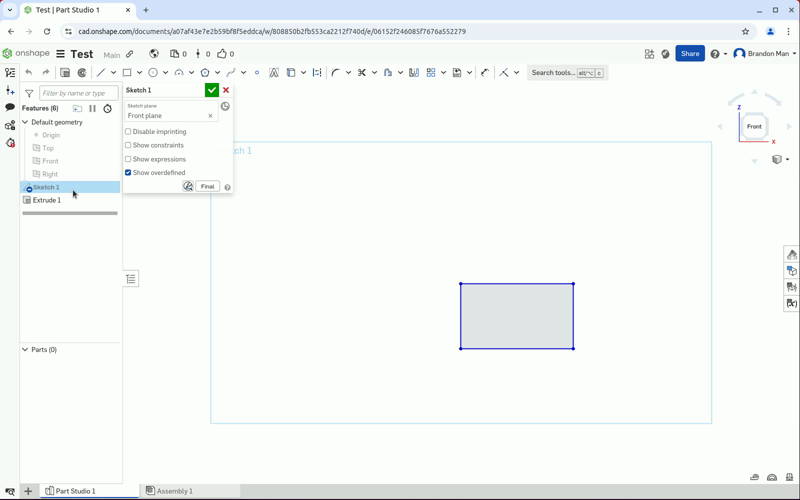
mouse_move(229, 92)
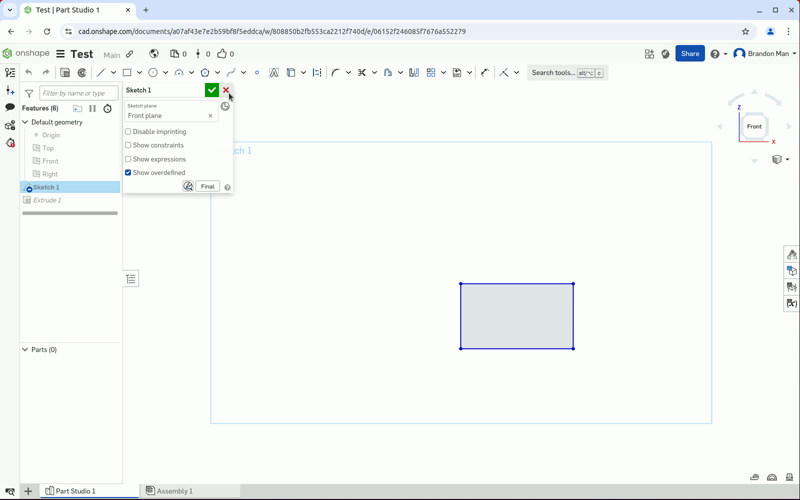
click(229, 92)
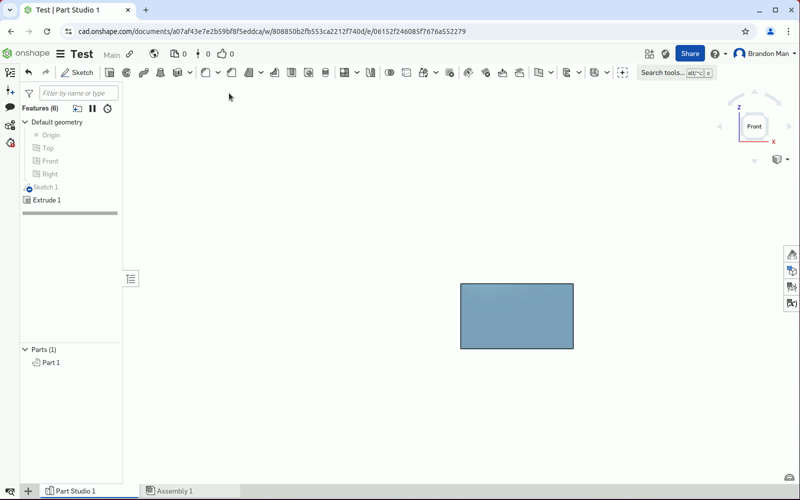
mouse_move(541, 75)
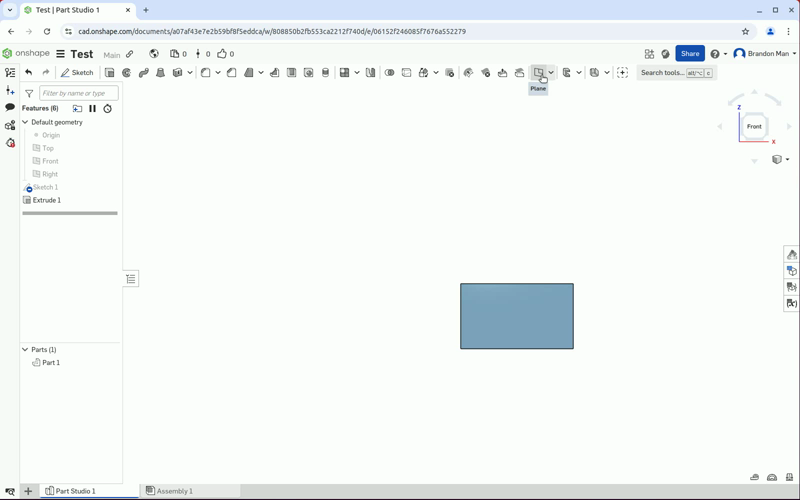
click(541, 75)
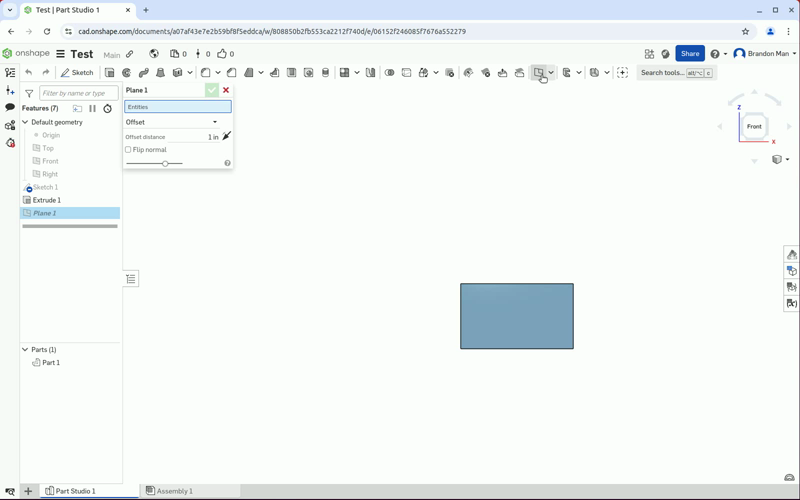
mouse_move(73, 163)
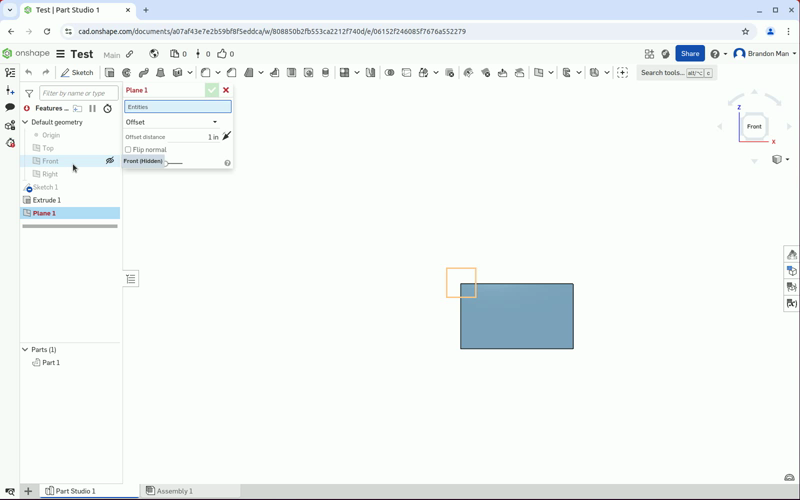
click(73, 163)
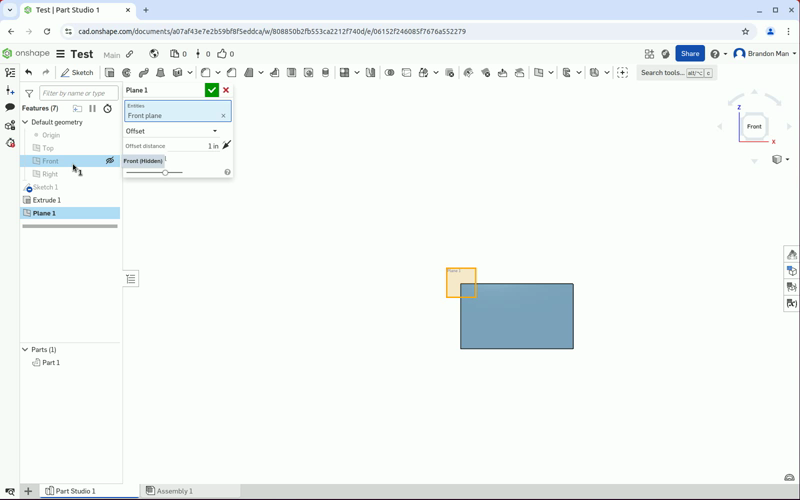
key(tab, 2)
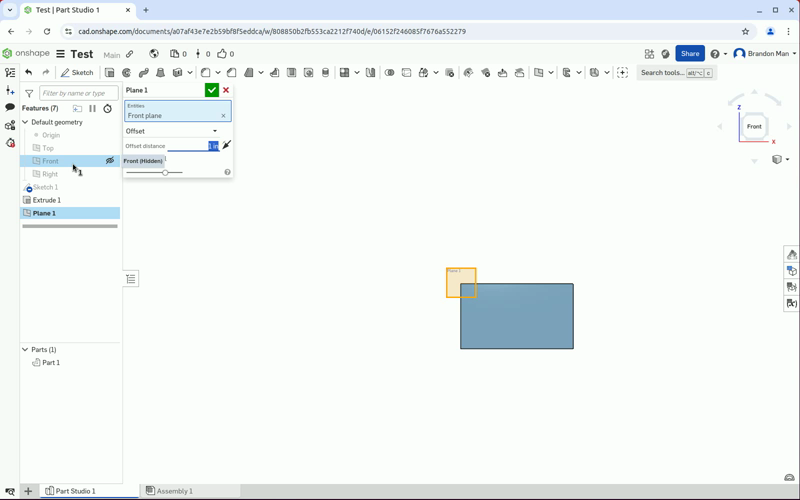
text(16.854)
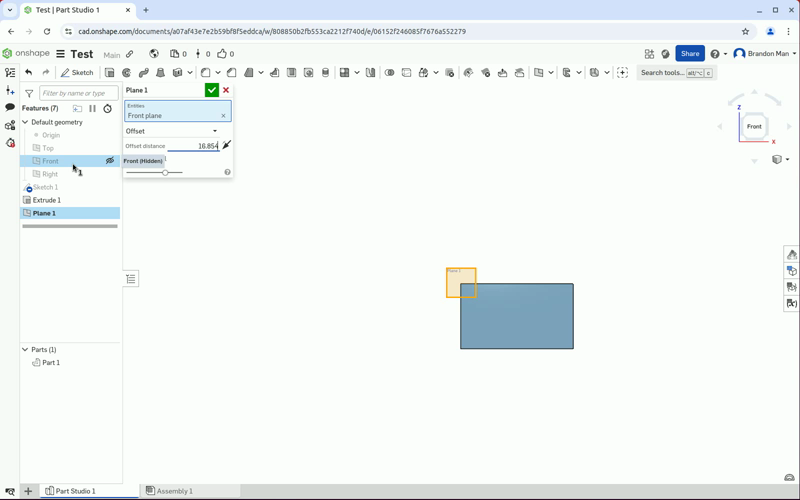
key(enter, 2)
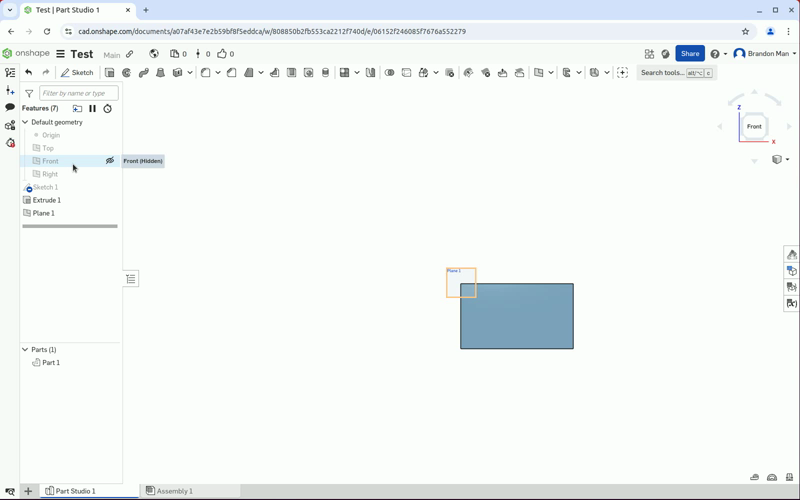
key(shift+s)
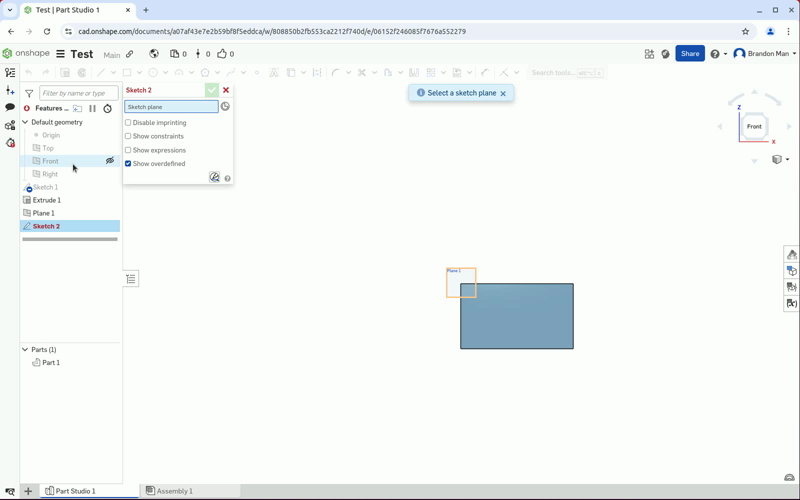
mouse_move(73, 215)
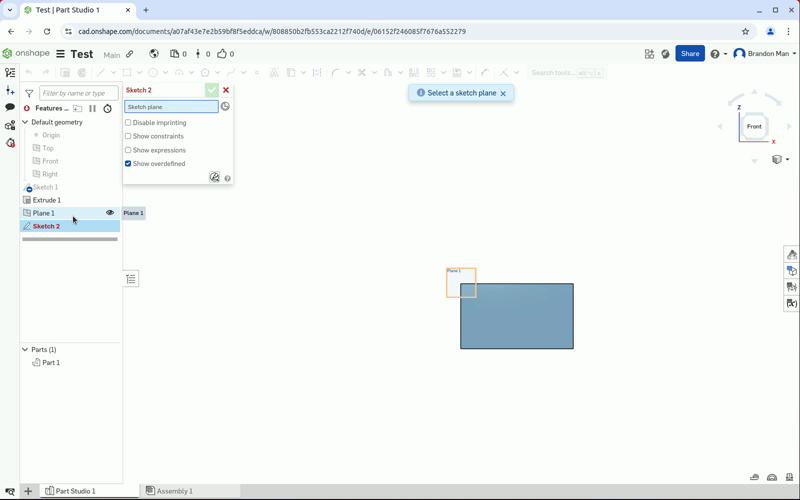
click(73, 215)
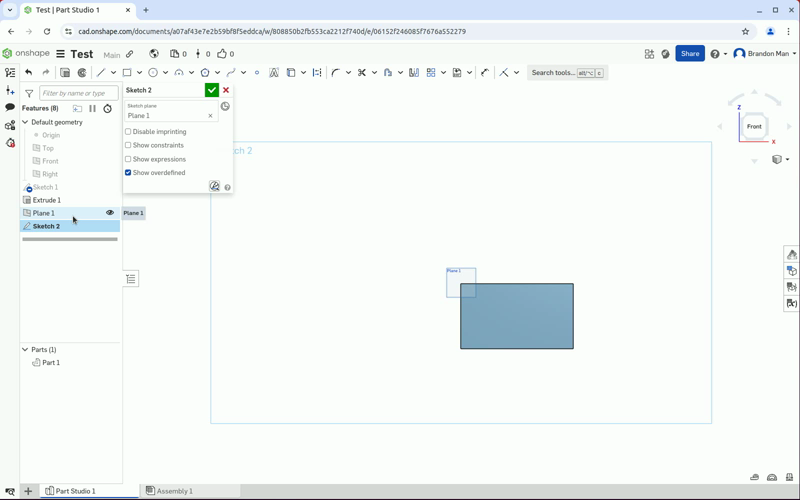
mouse_move(73, 352)
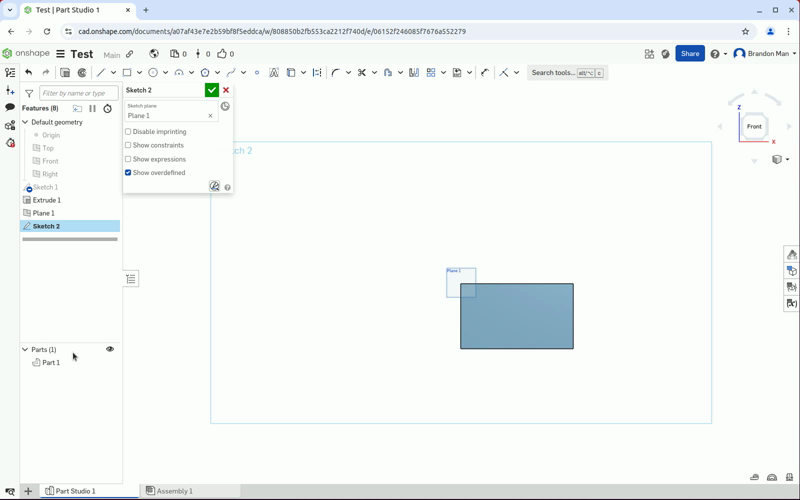
key(y)
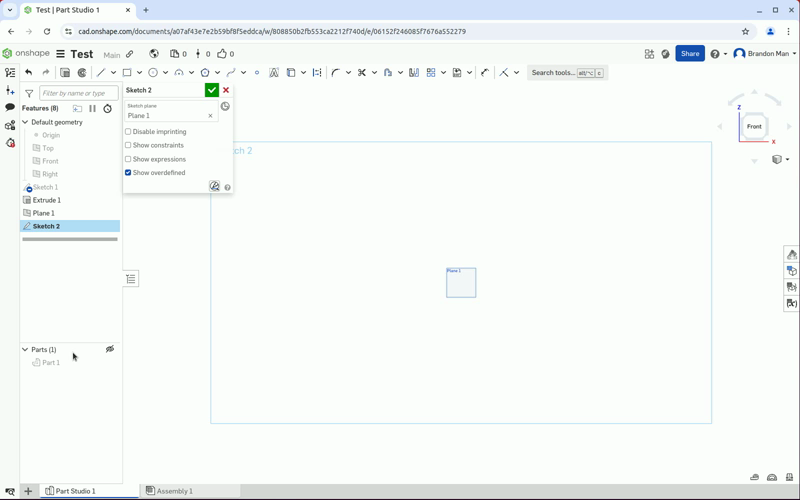
key(l)
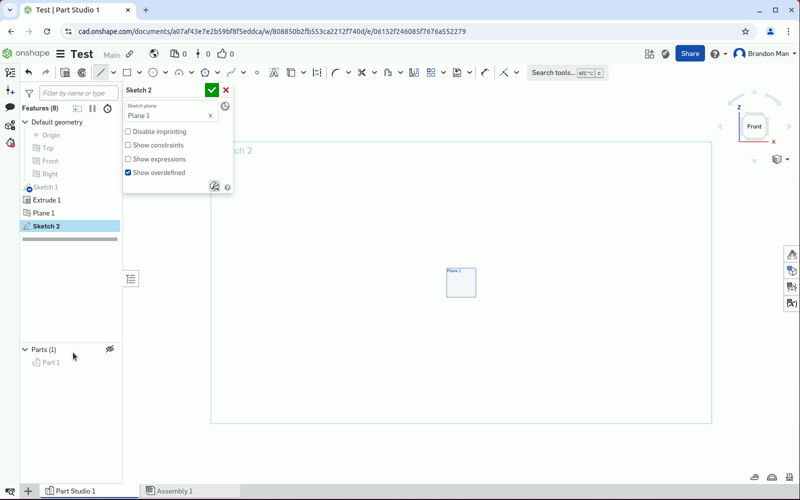
key_down(shift)
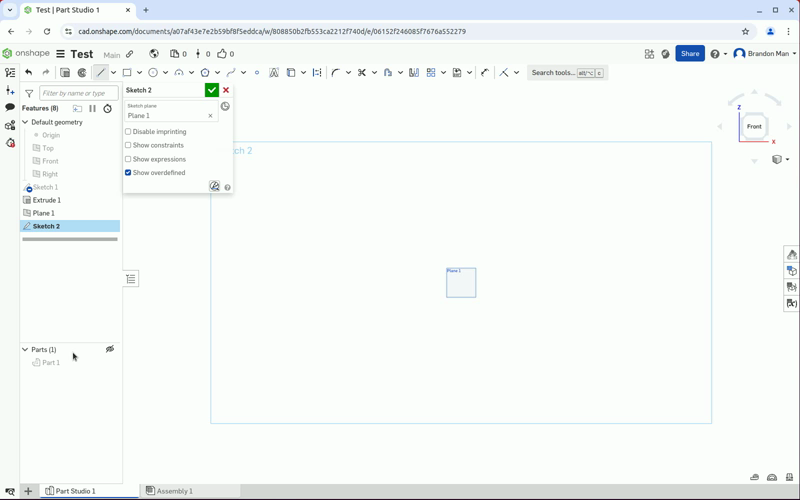
mouse_move(512, 348)
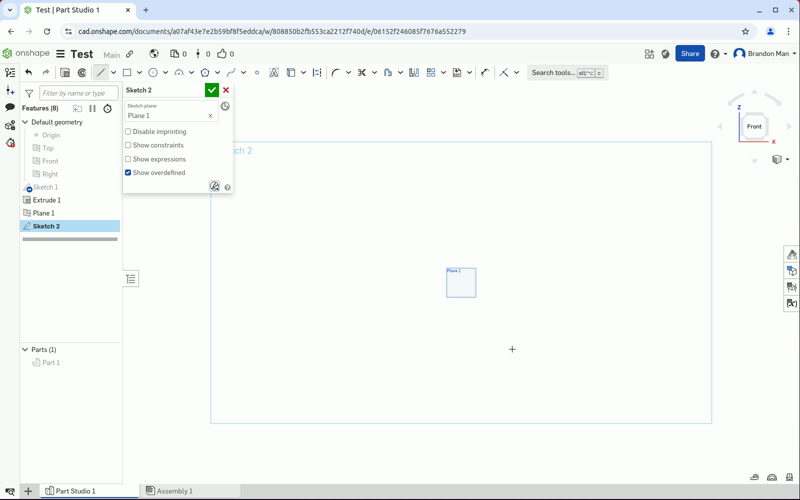
click(512, 348)
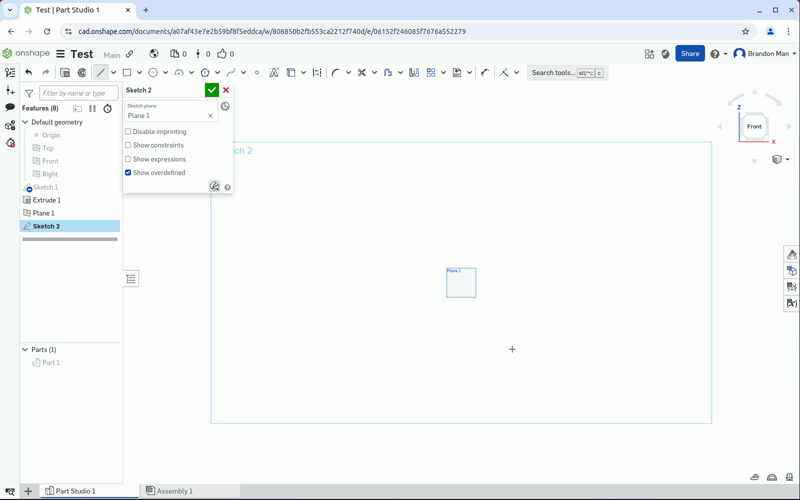
key_up(shift)
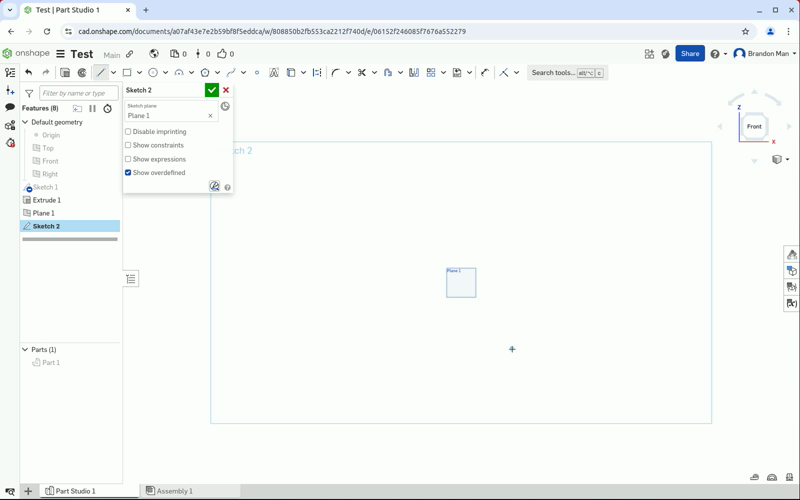
key_down(shift)
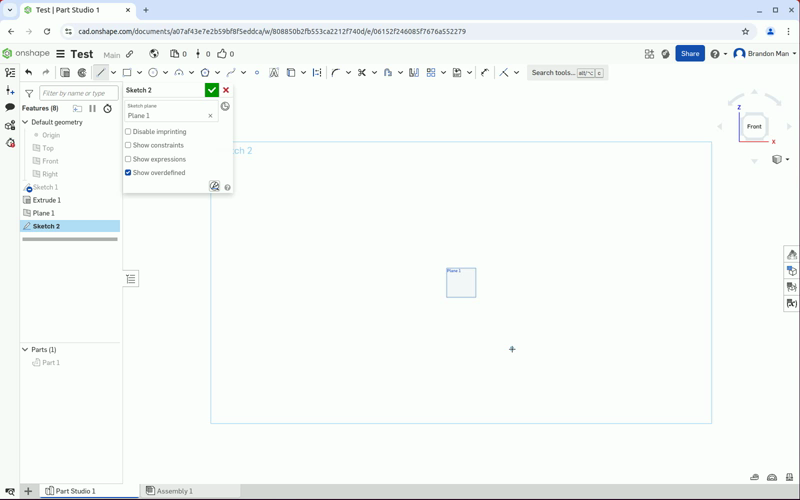
mouse_move(573, 348)
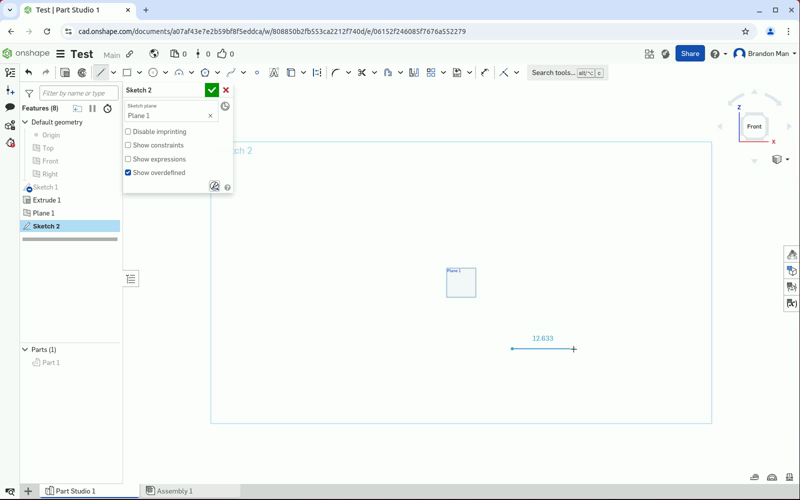
click(573, 348)
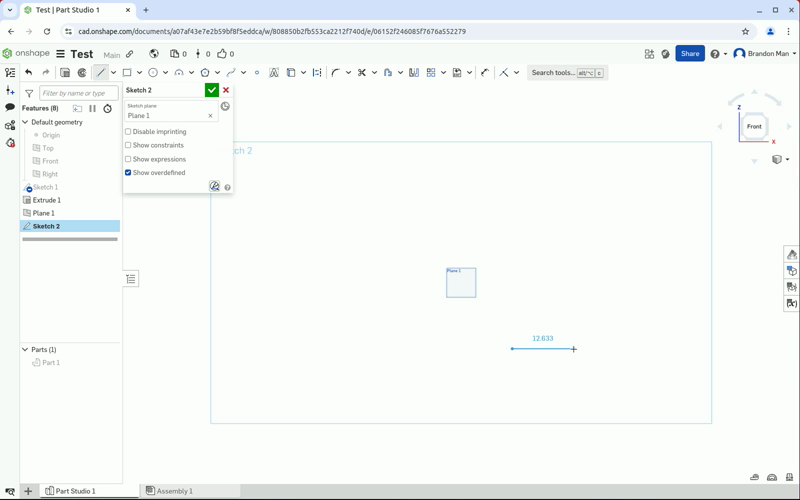
key_up(shift)
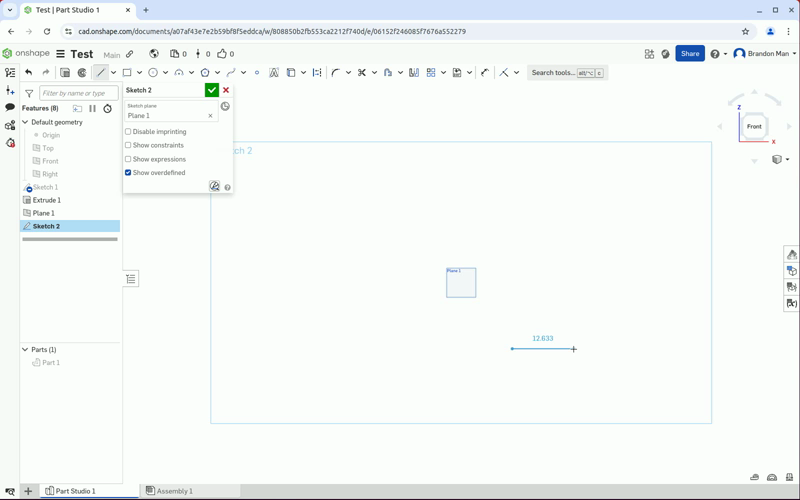
key_down(shift)
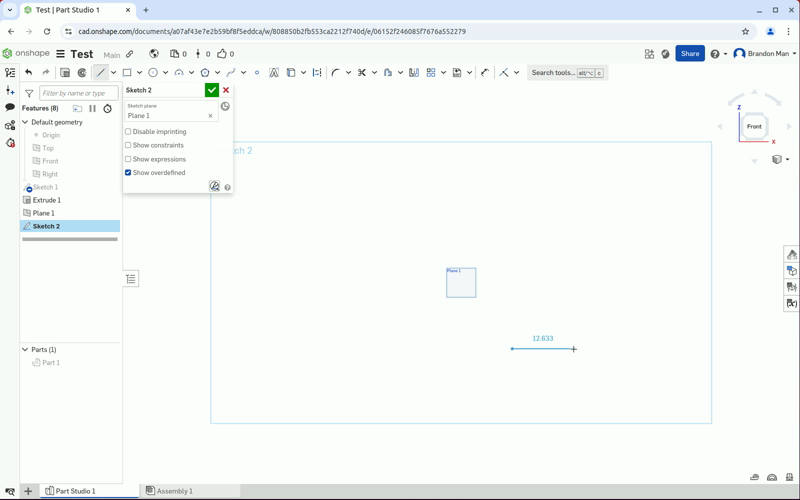
mouse_move(589, 348)
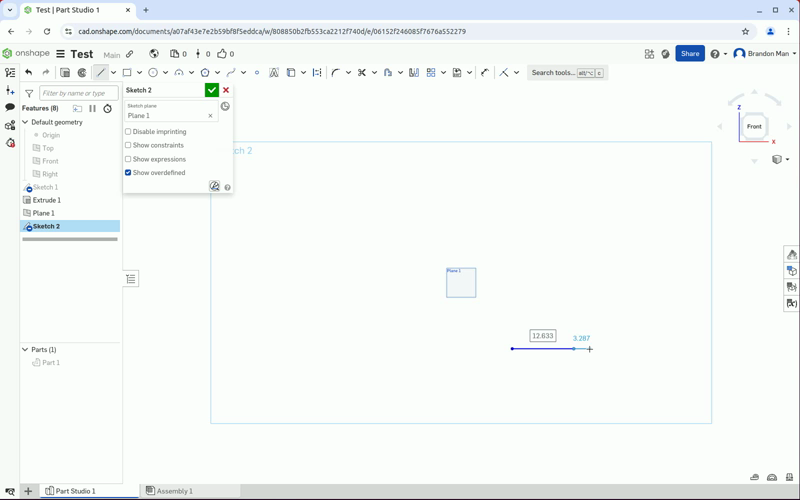
mouse_move(573, 311)
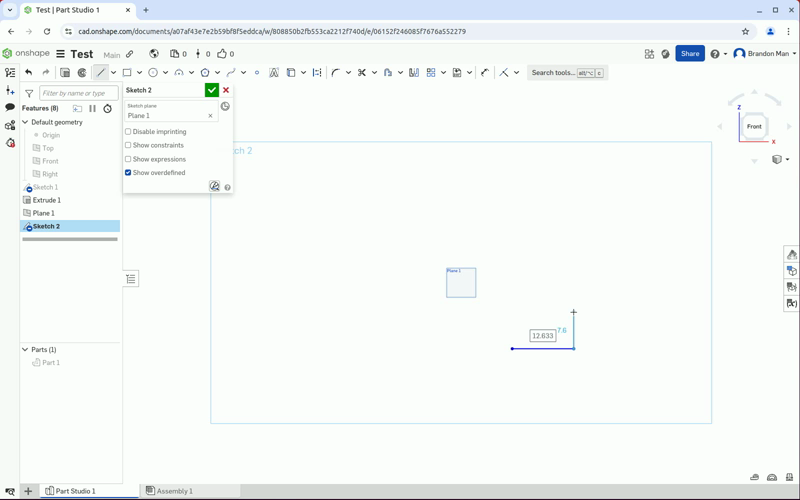
click(573, 311)
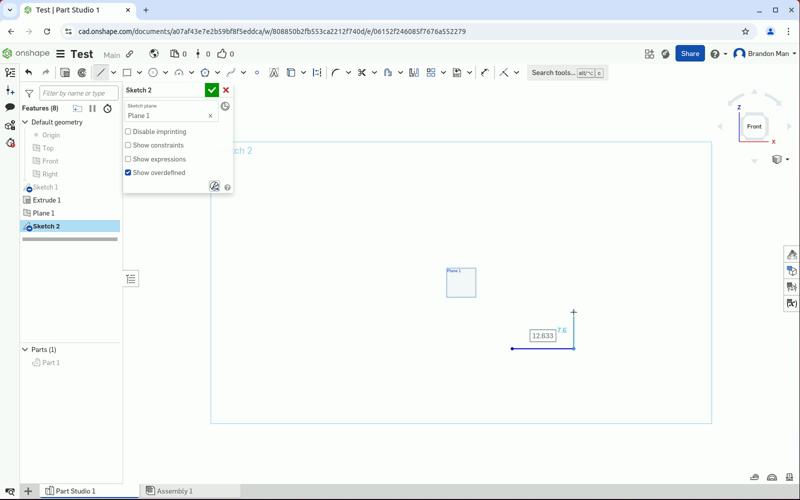
key_up(shift)
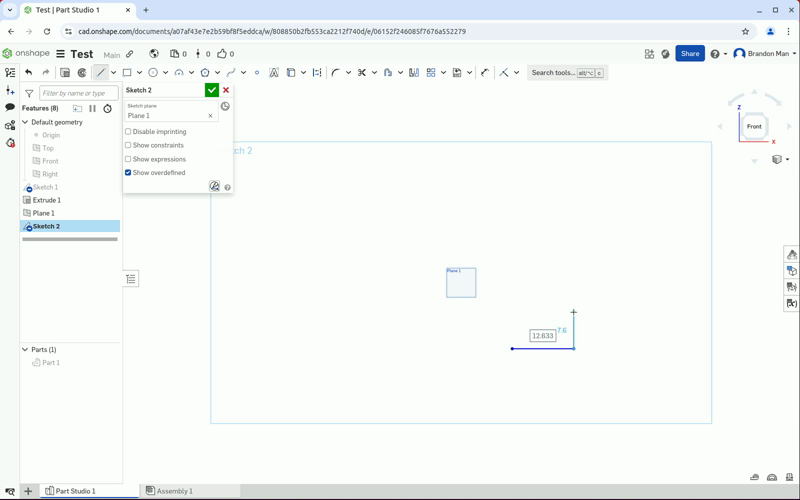
key_down(shift)
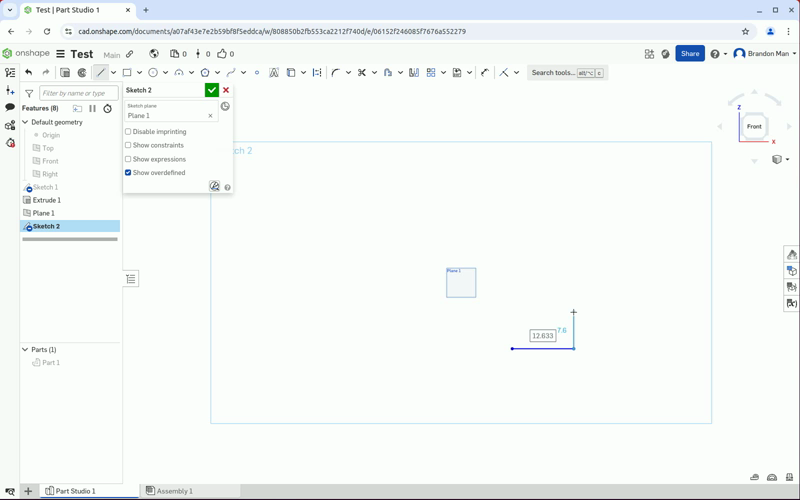
mouse_move(512, 311)
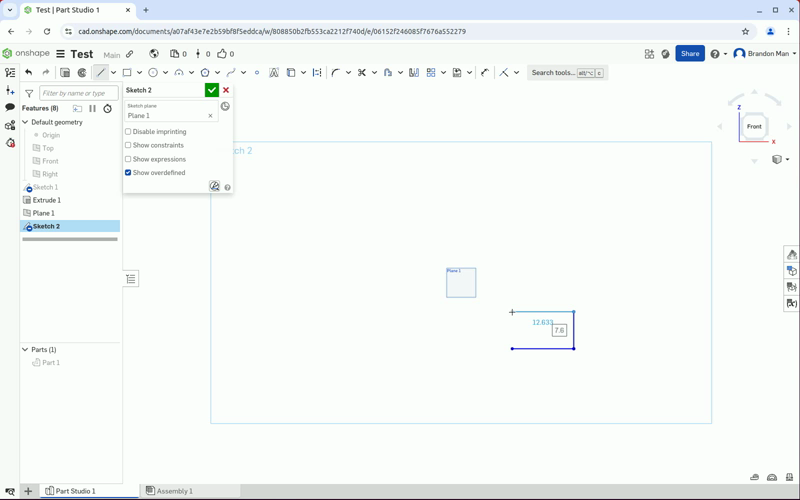
click(512, 311)
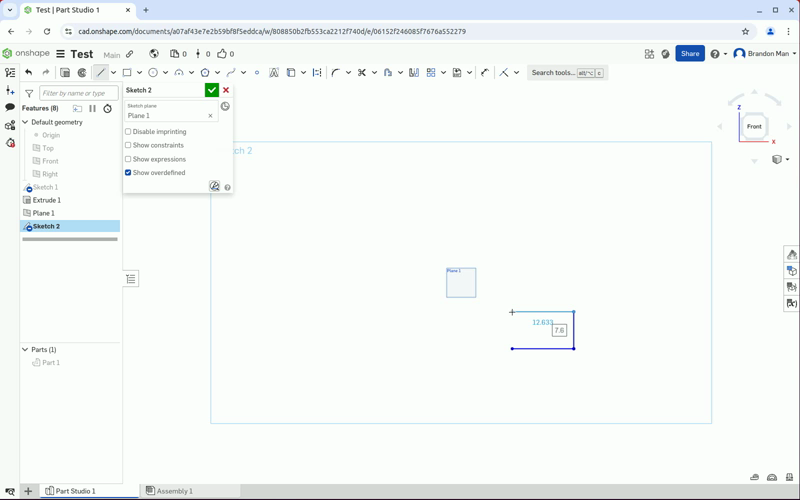
key_up(shift)
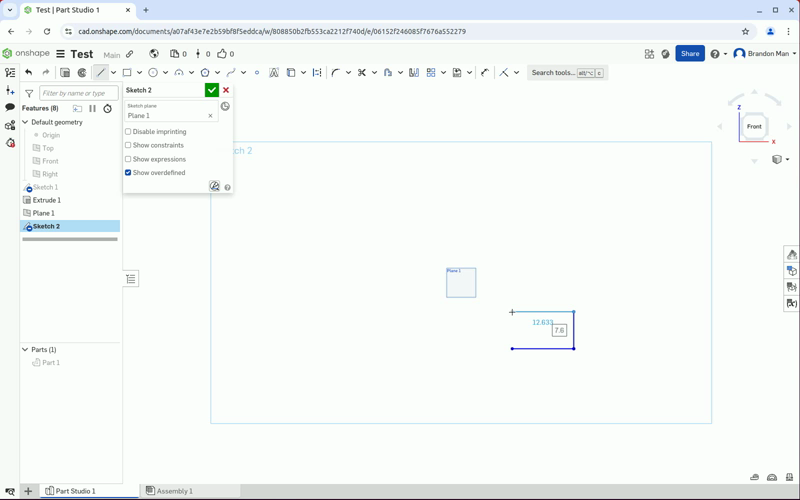
mouse_move(542, 311)
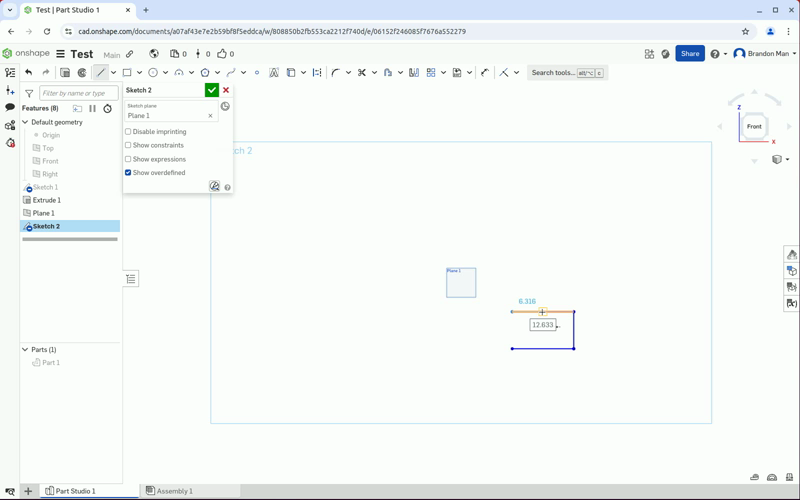
key_down(shift)
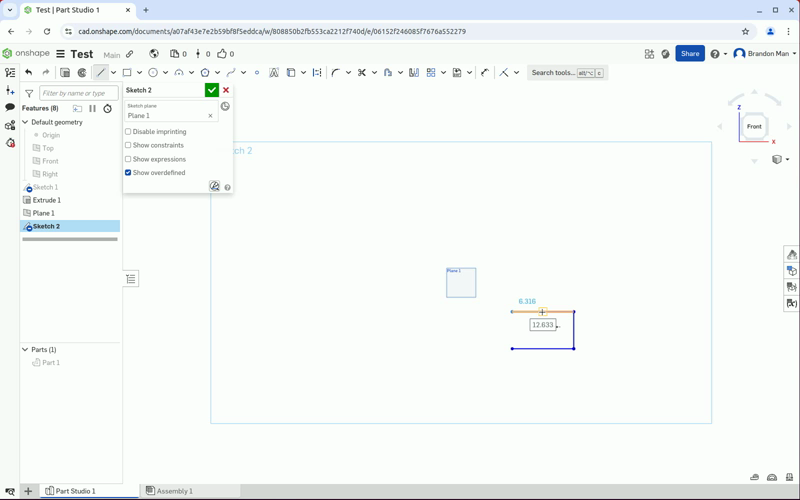
mouse_move(512, 348)
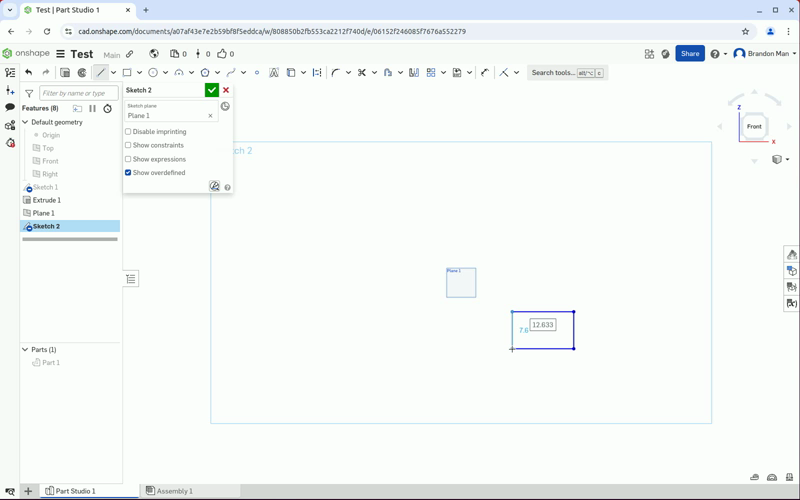
key_up(shift)
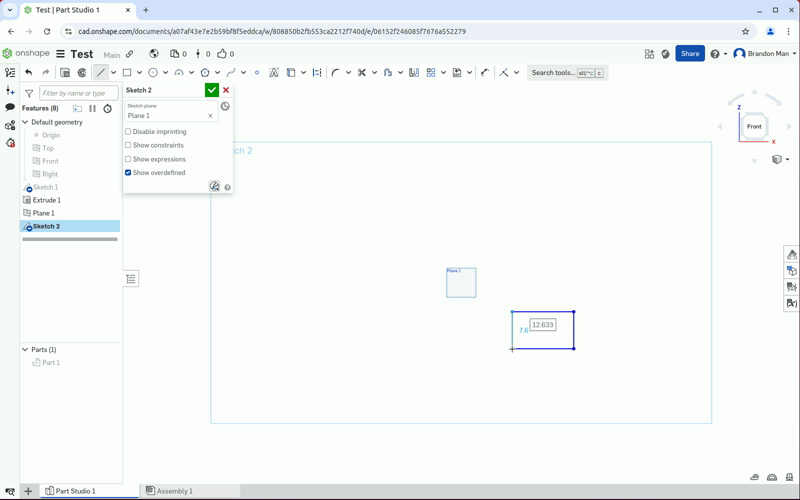
click(512, 348)
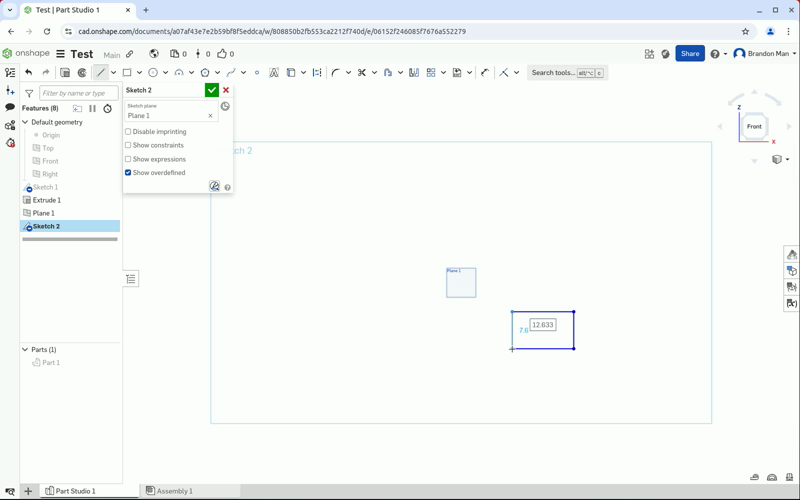
key(esc)
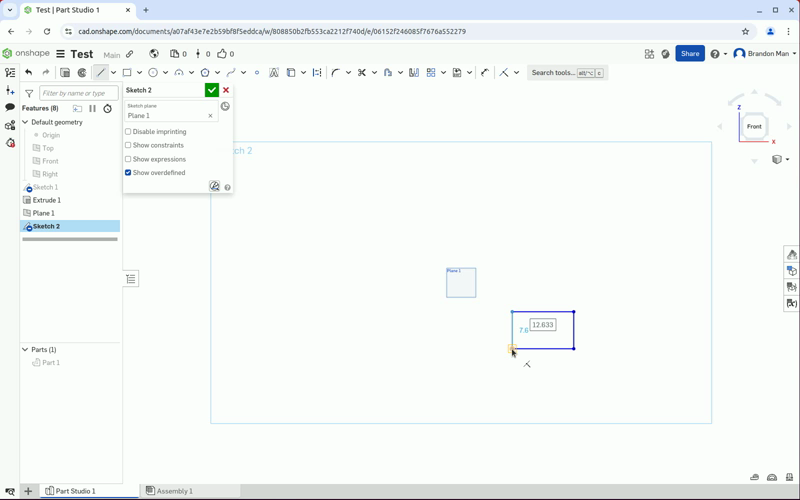
mouse_move(533, 319)
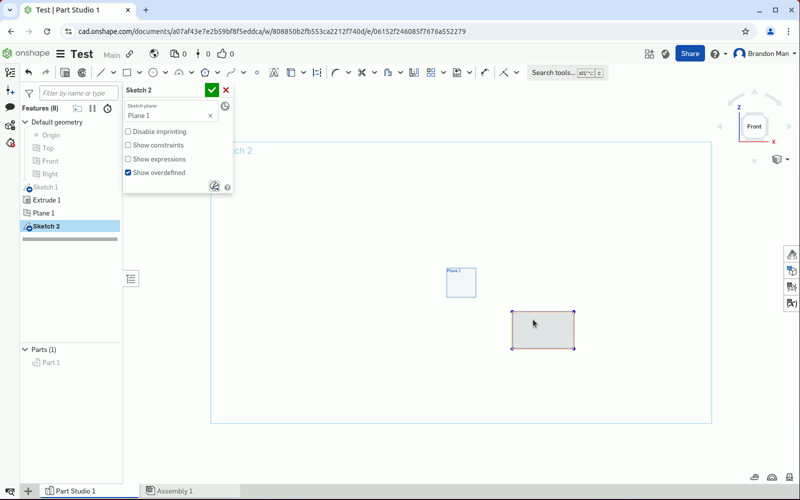
click(533, 319)
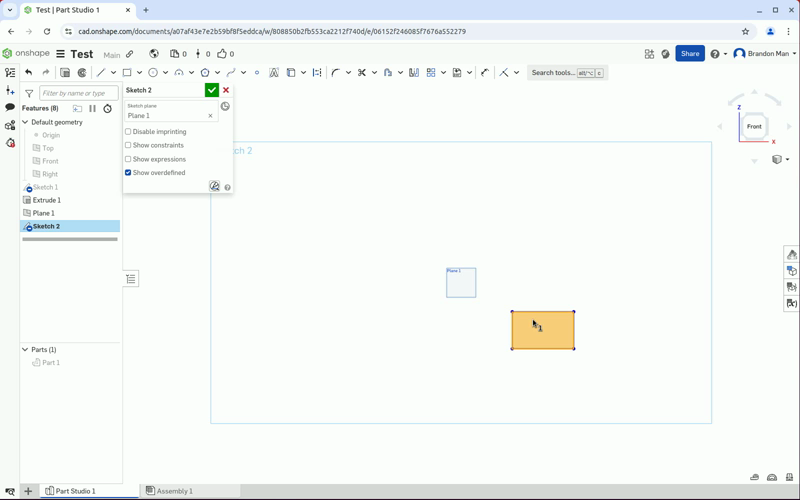
mouse_move(73, 352)
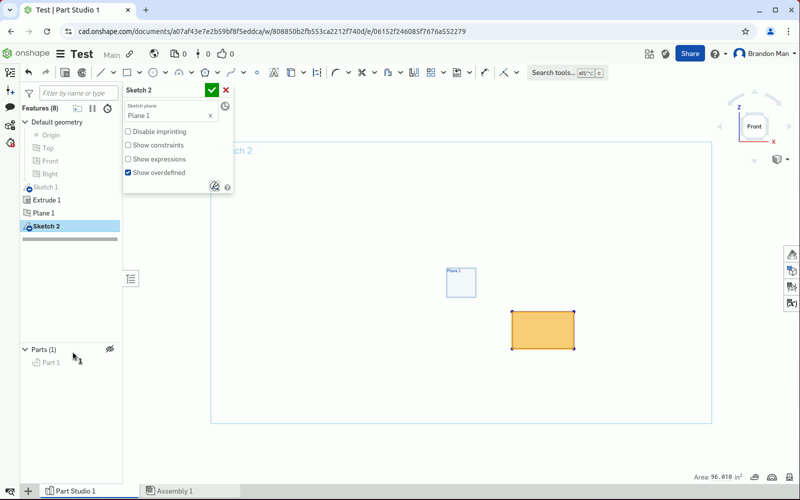
key(shift+y)
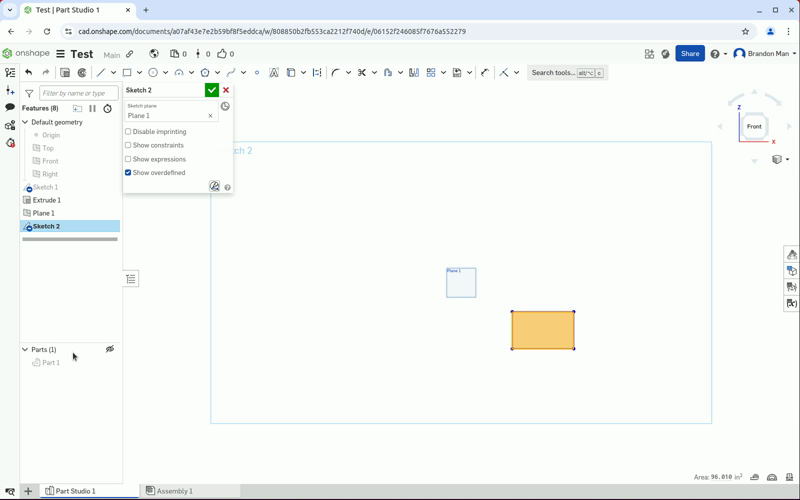
key(shift+e)
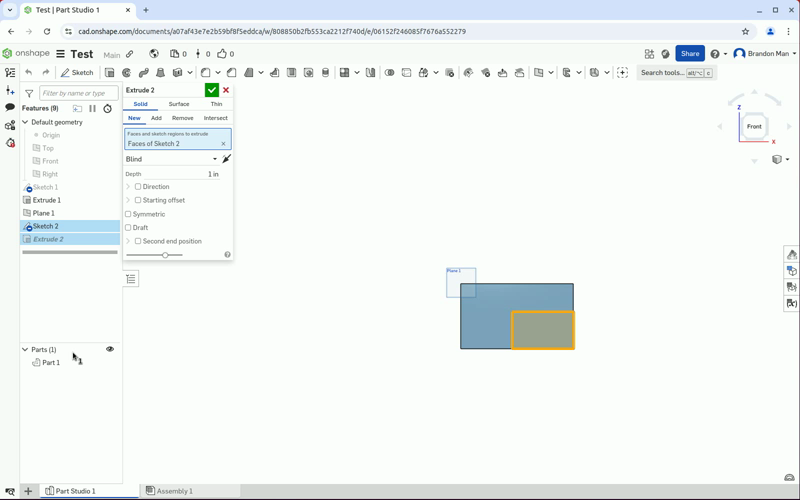
mouse_move(143, 106)
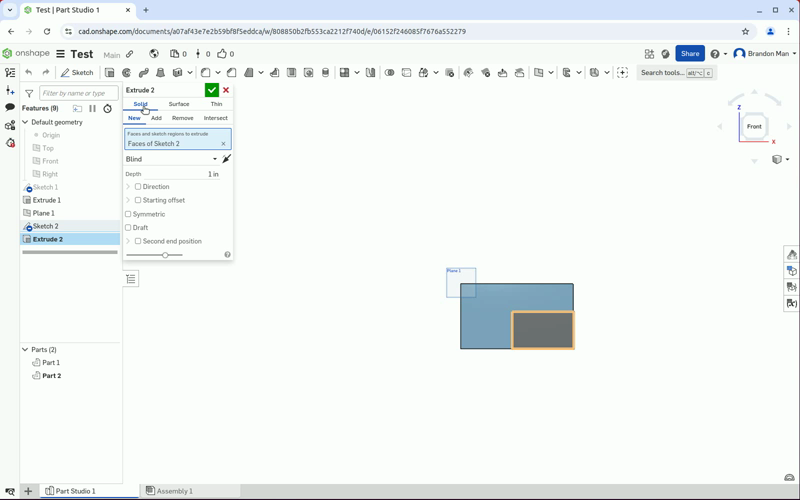
click(143, 106)
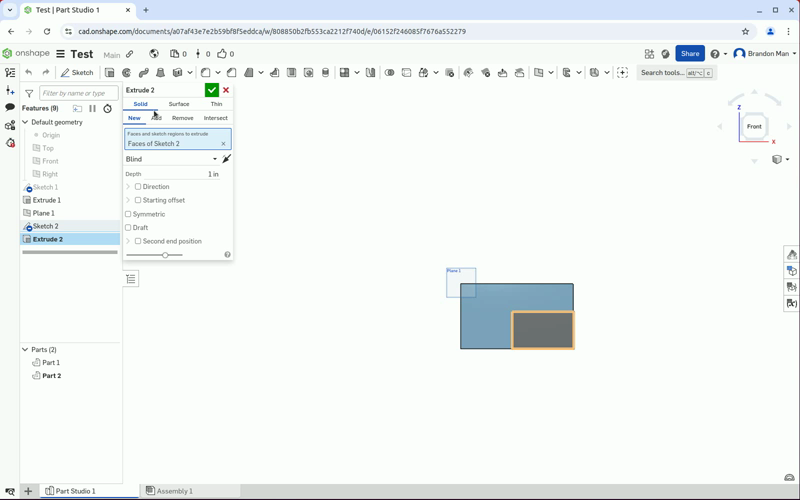
mouse_move(186, 120)
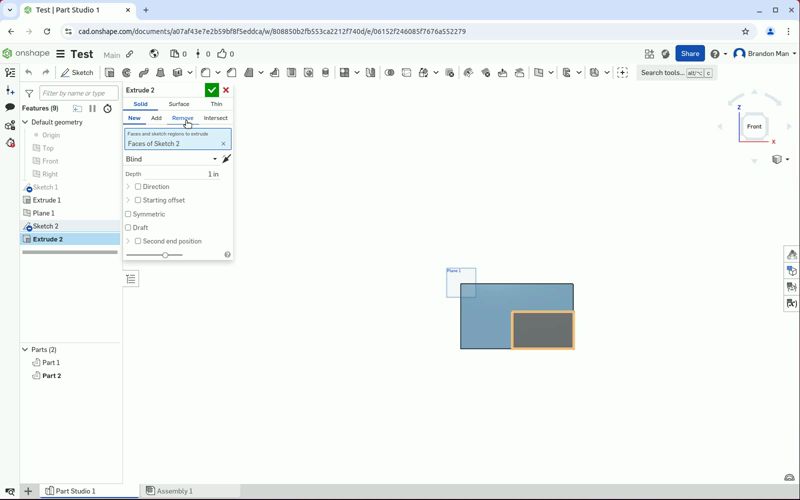
click(186, 120)
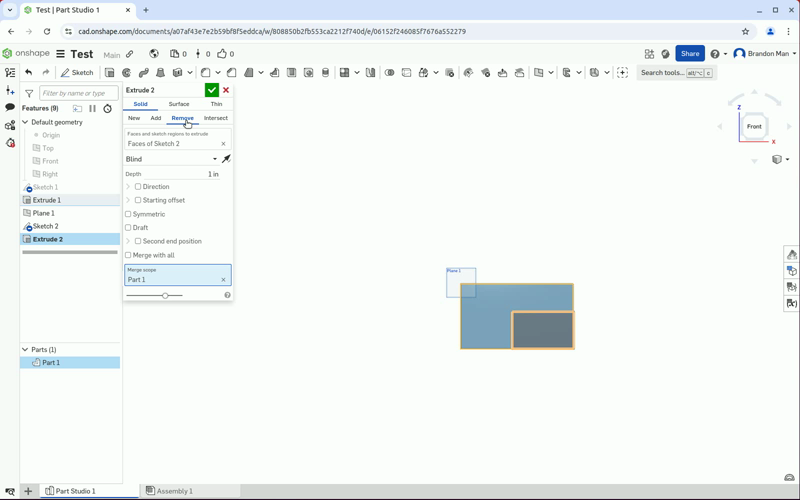
key(tab, 4)
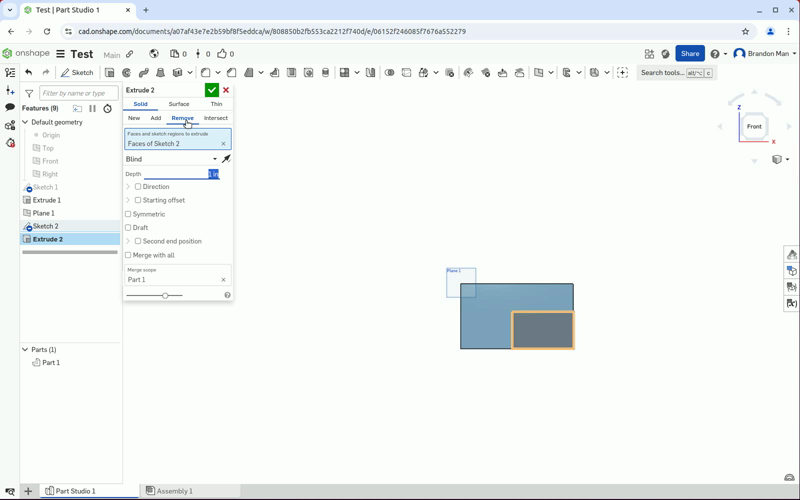
text(8.425)
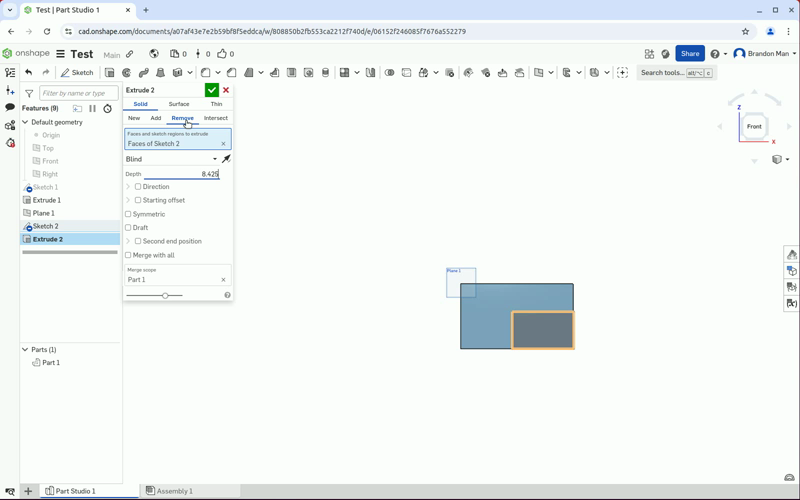
key(tab, 6)
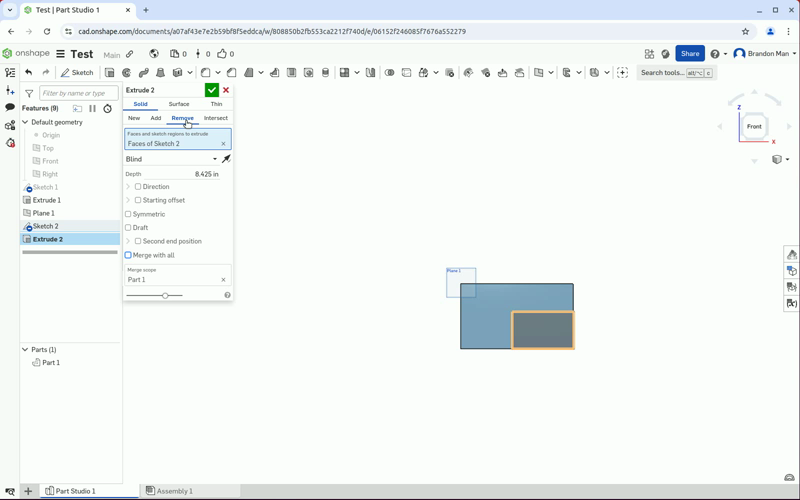
key(space)
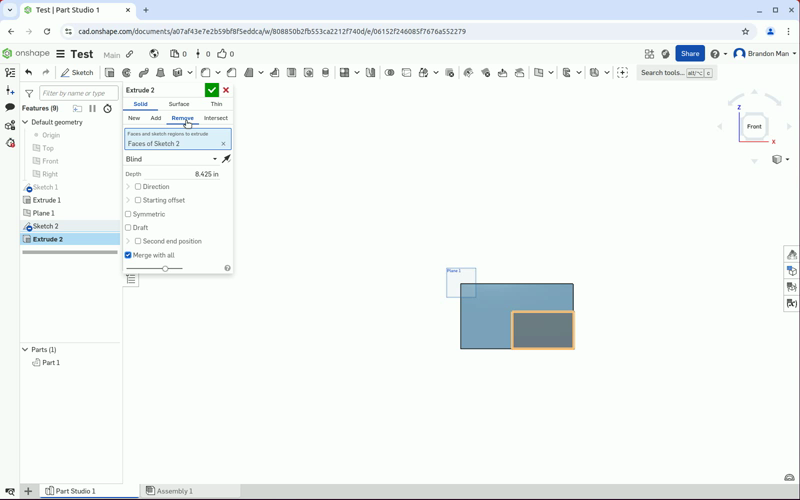
key(enter)
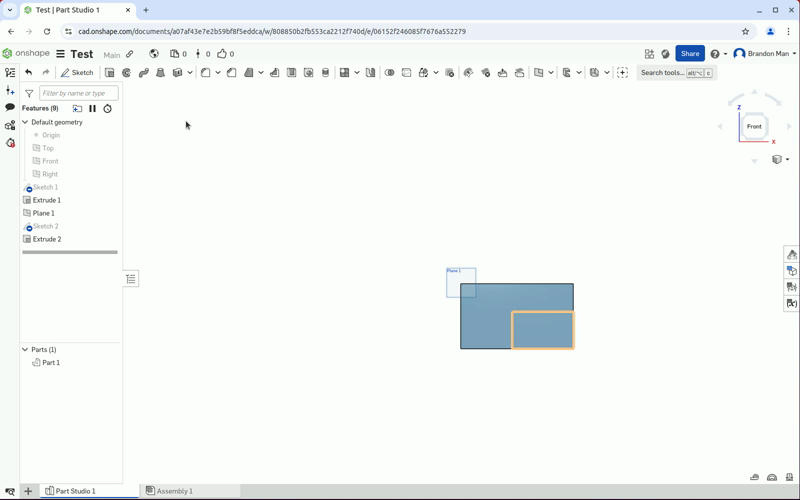
key(shift+h)
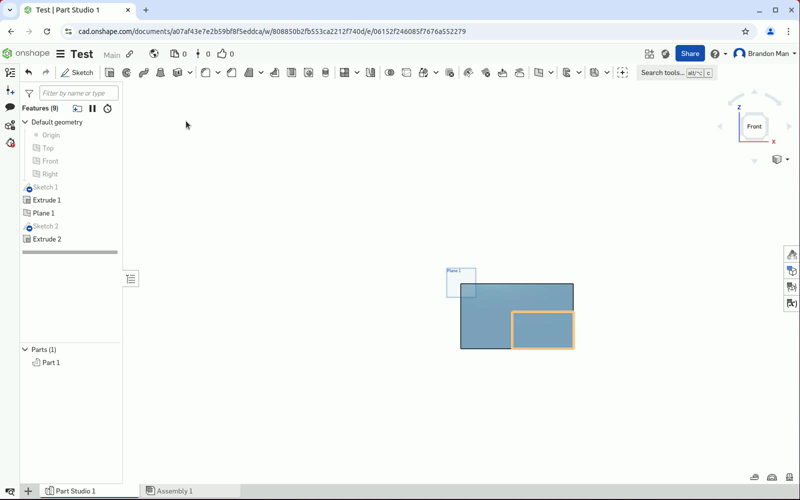
key(shift+h)
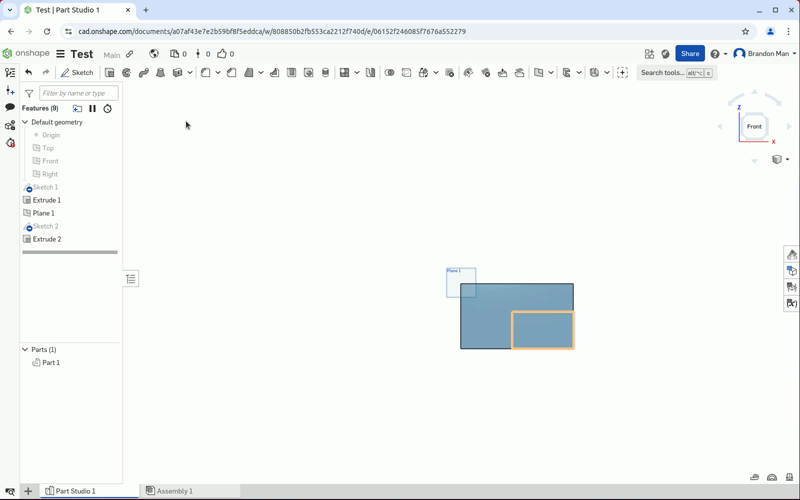
key(shift+7)
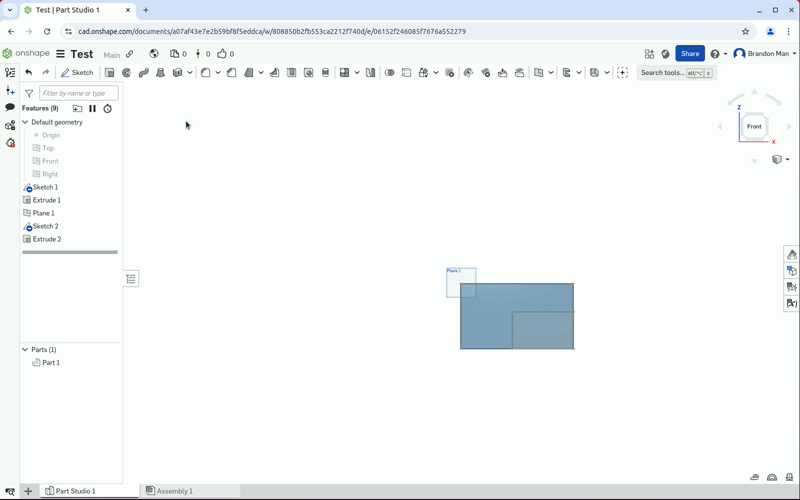
key(left, 2)
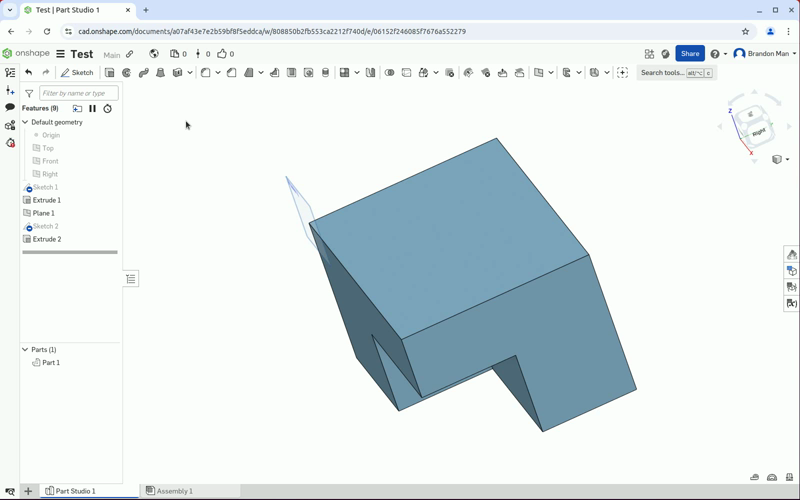
key(down, 2)
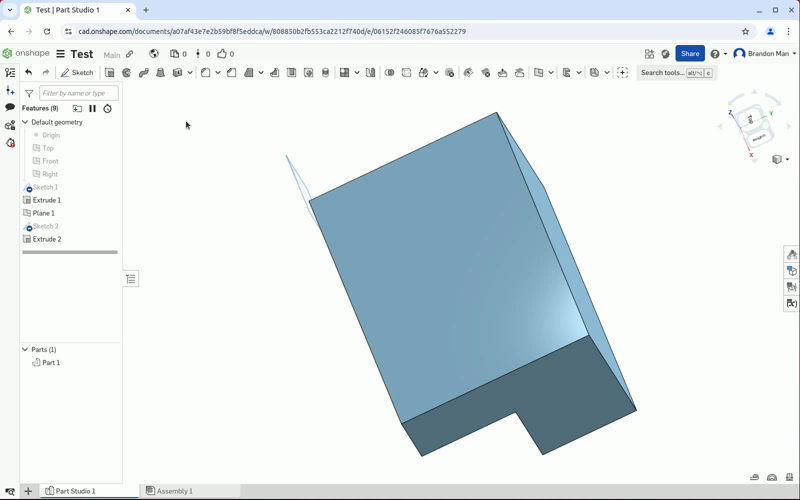
key(up, 2)
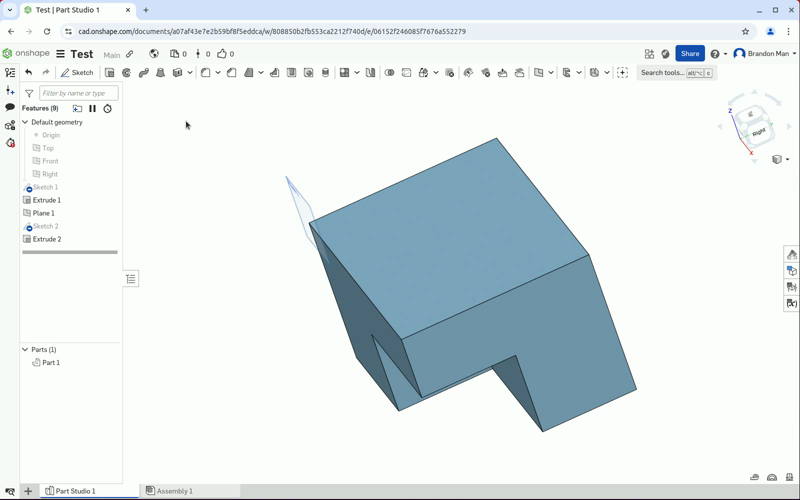
key(right, 2)
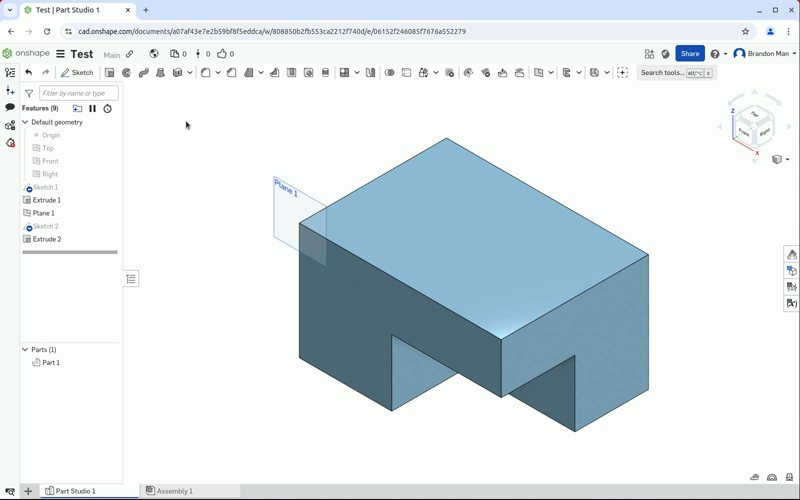
mouse_move(73, 189)
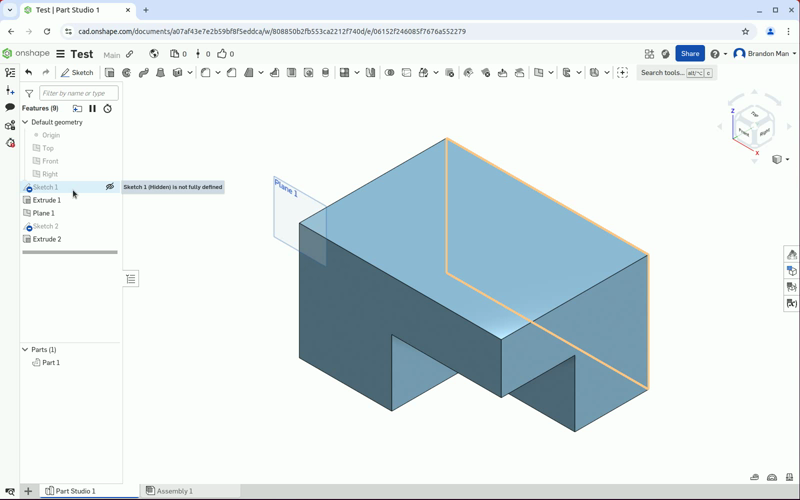
click(73, 189)